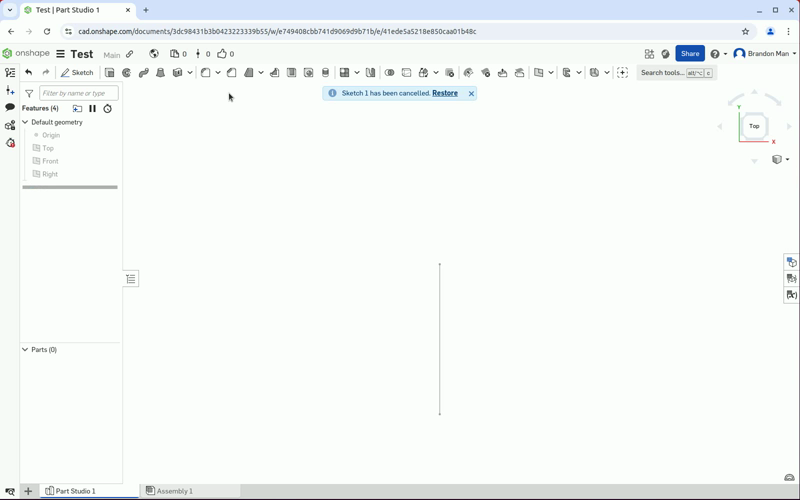
key(shift+h)
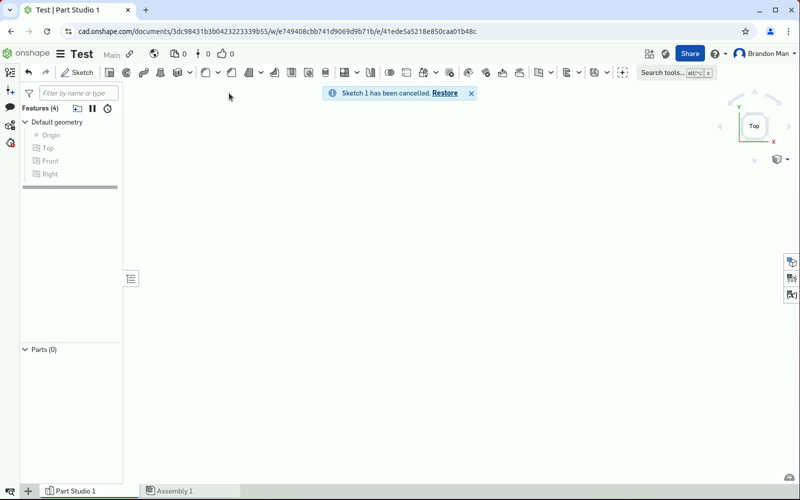
key(shift+s)
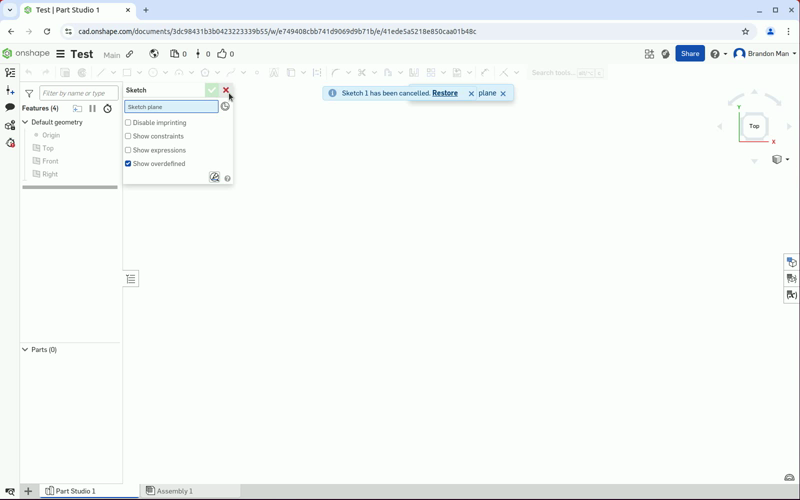
mouse_move(73, 150)
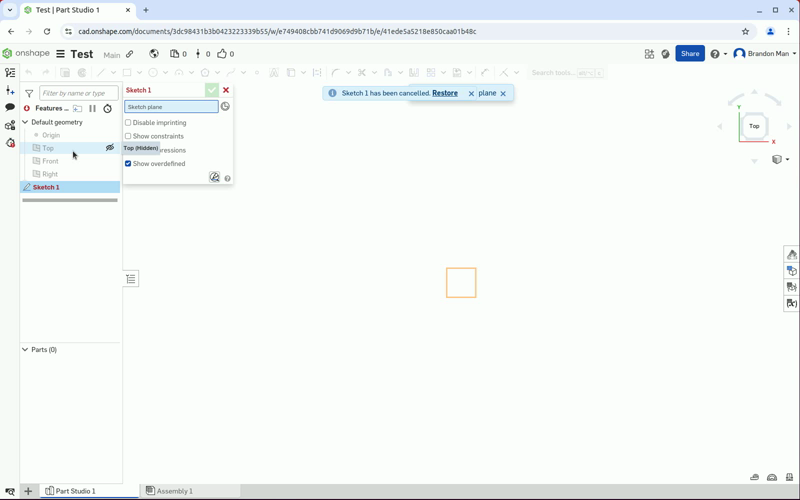
click(73, 150)
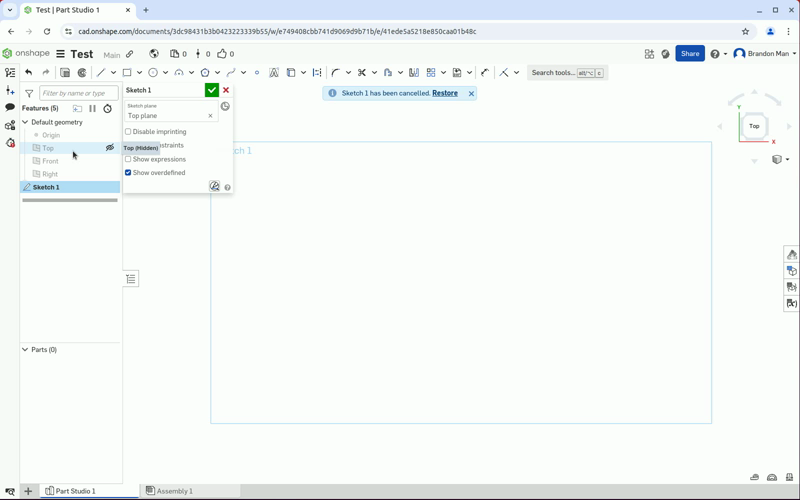
mouse_move(73, 352)
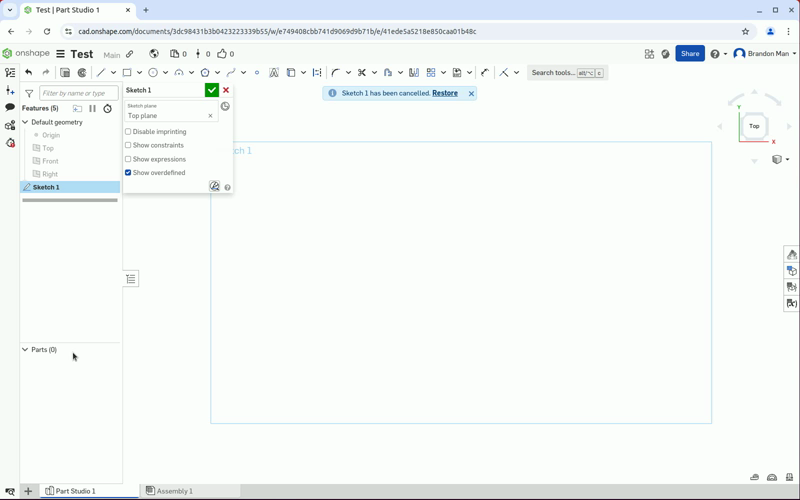
key(y)
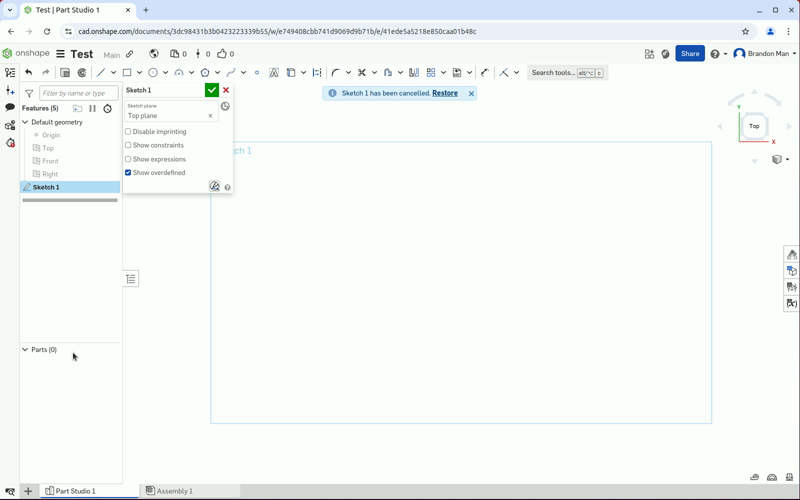
key(c)
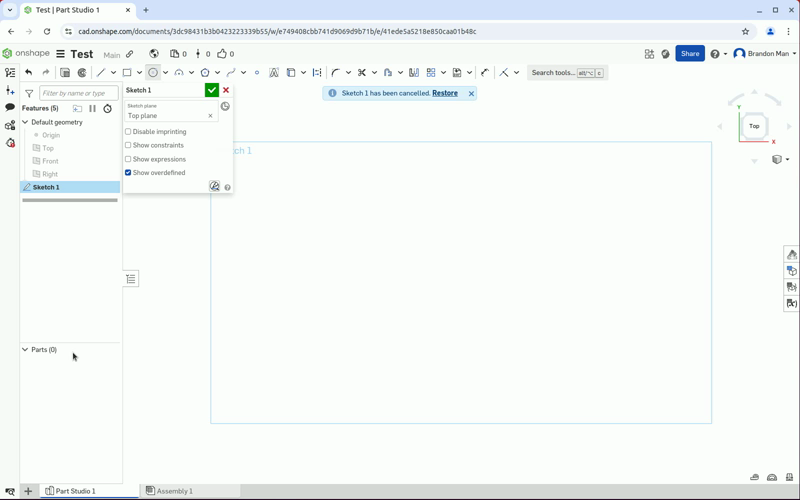
key_down(shift)
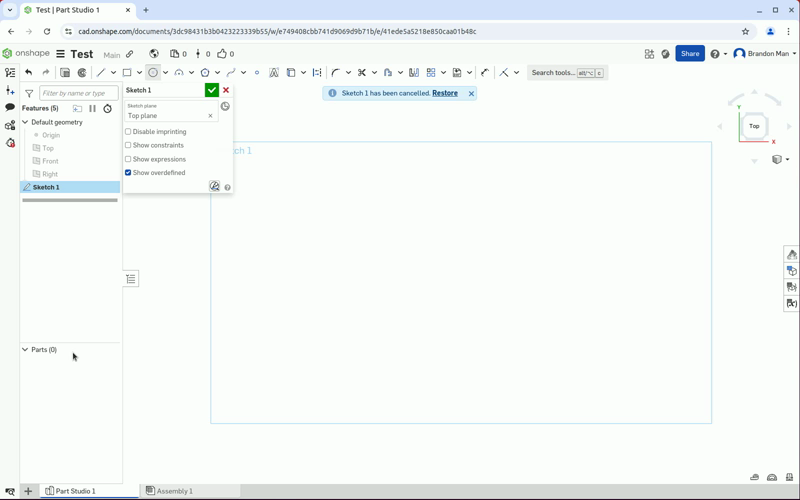
mouse_move(461, 282)
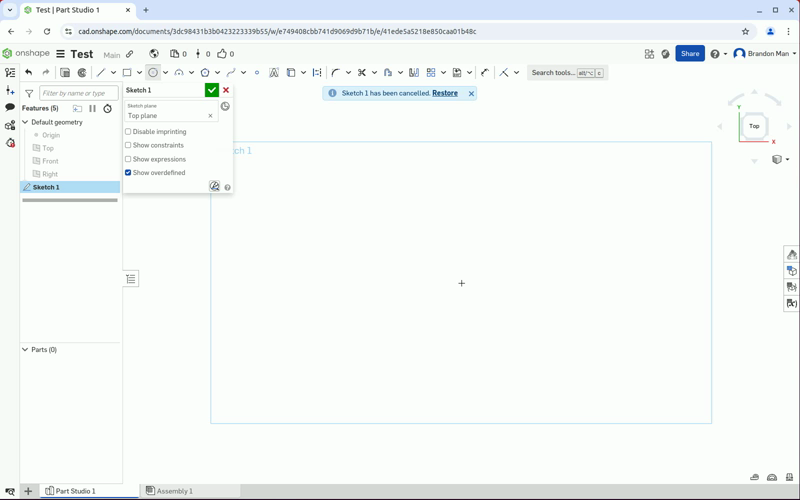
click(461, 282)
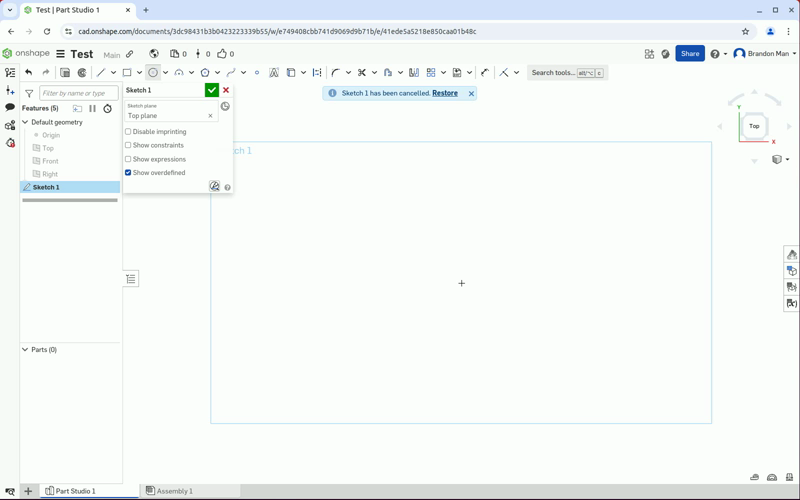
key_up(shift)
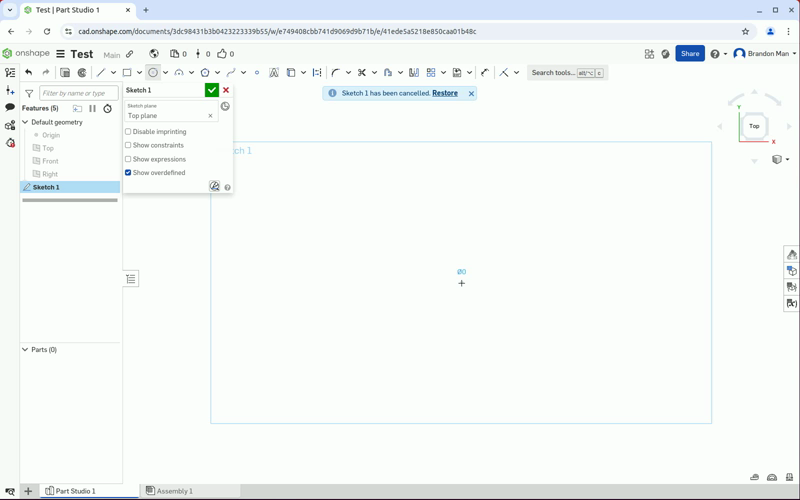
mouse_move(516, 282)
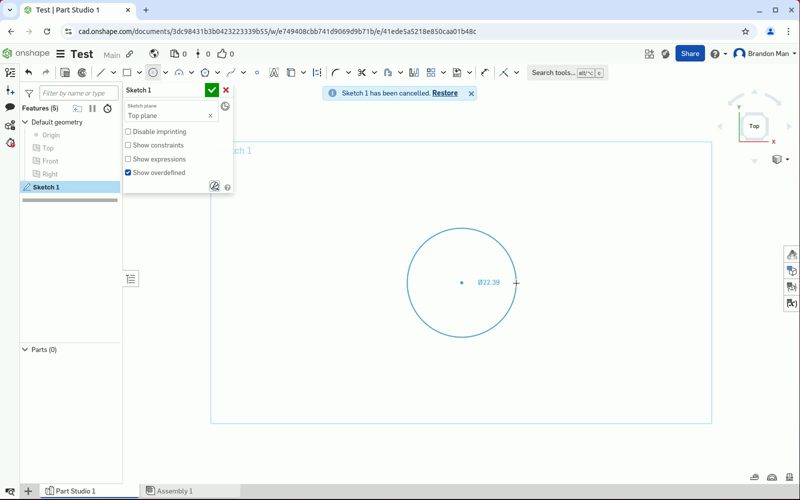
click(516, 282)
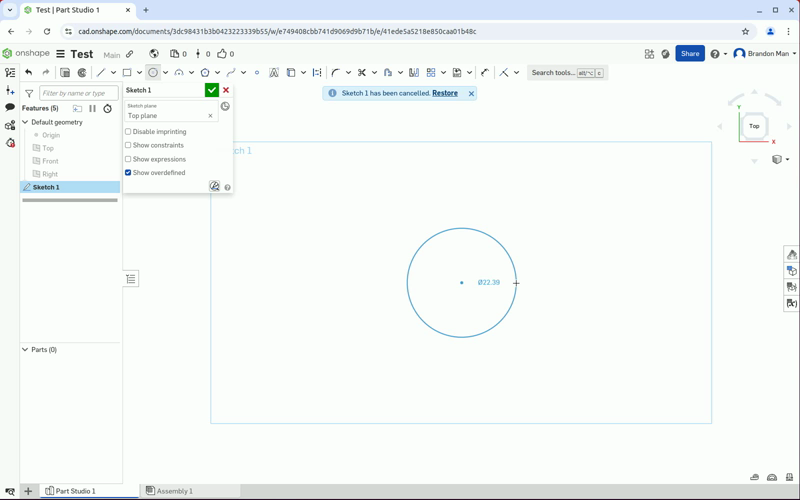
key(esc)
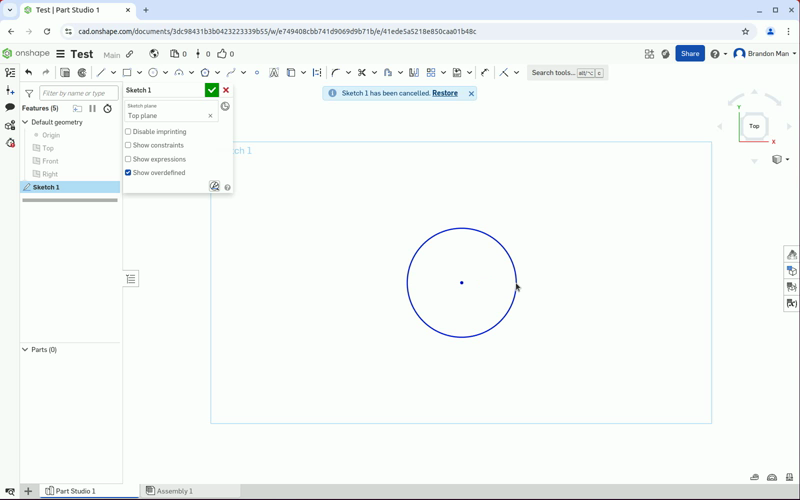
mouse_move(450, 276)
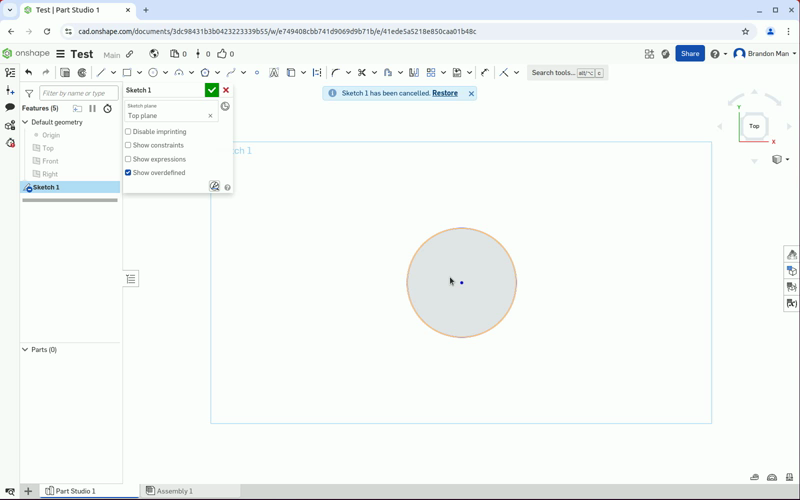
click(450, 276)
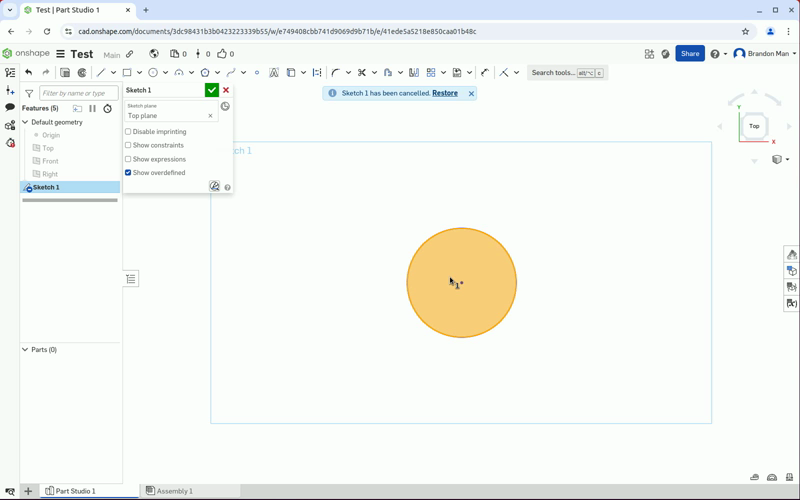
mouse_move(73, 352)
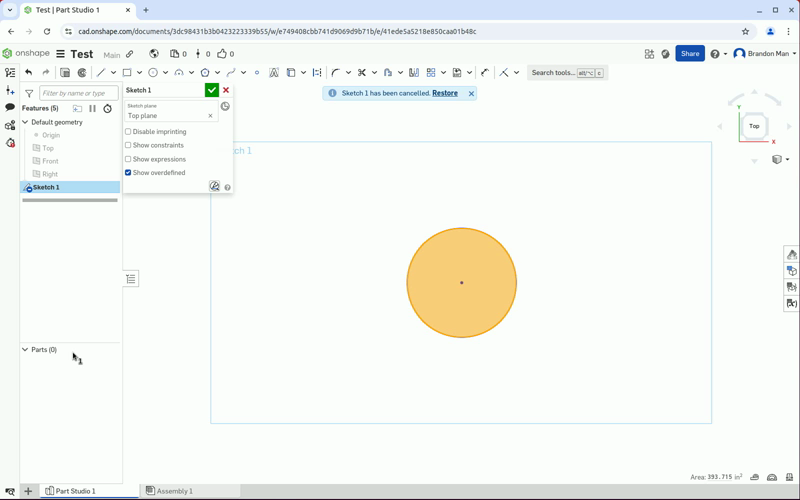
key(shift+y)
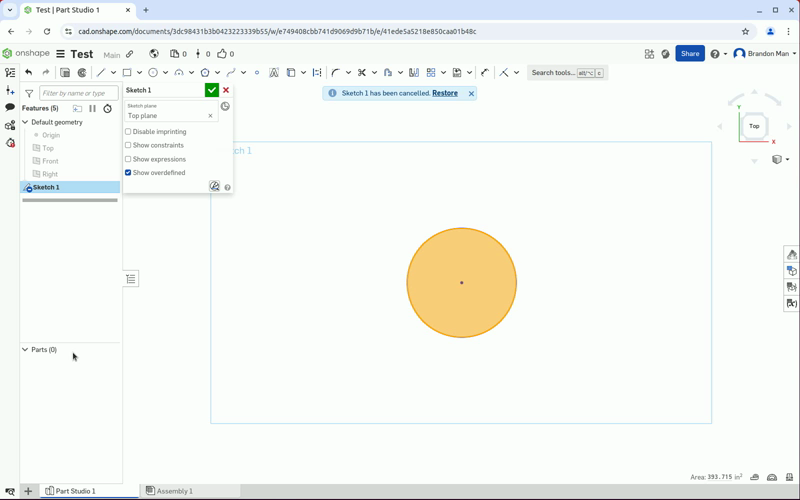
key(shift+e)
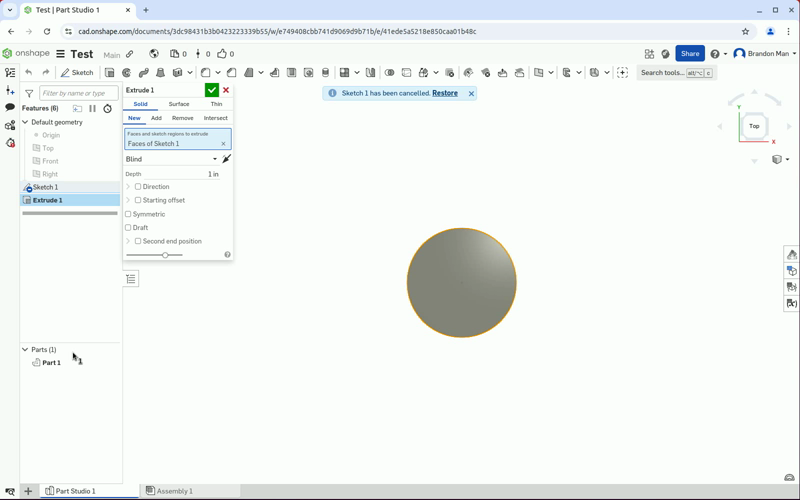
mouse_move(143, 106)
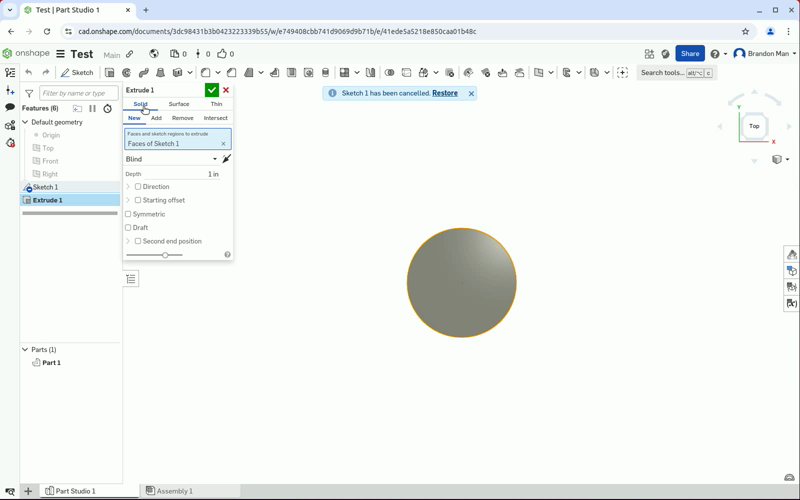
click(143, 106)
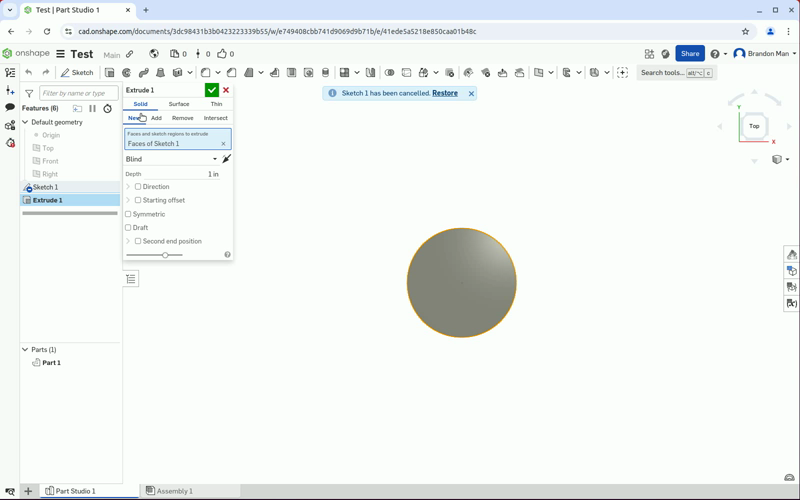
mouse_move(137, 120)
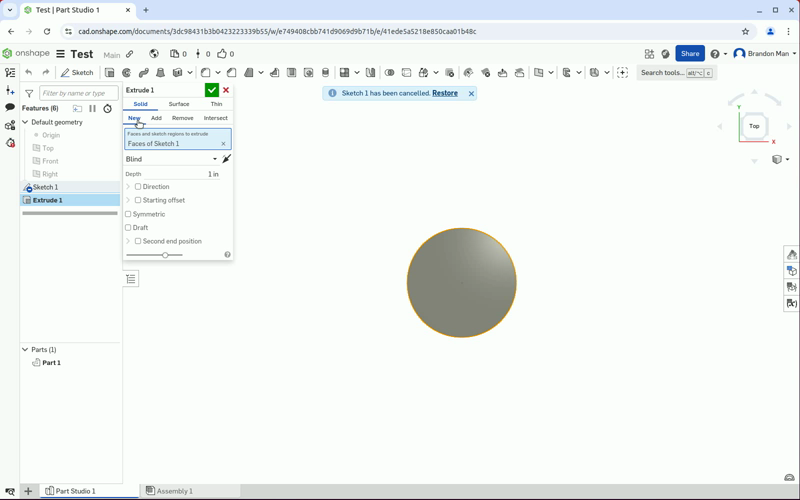
click(137, 120)
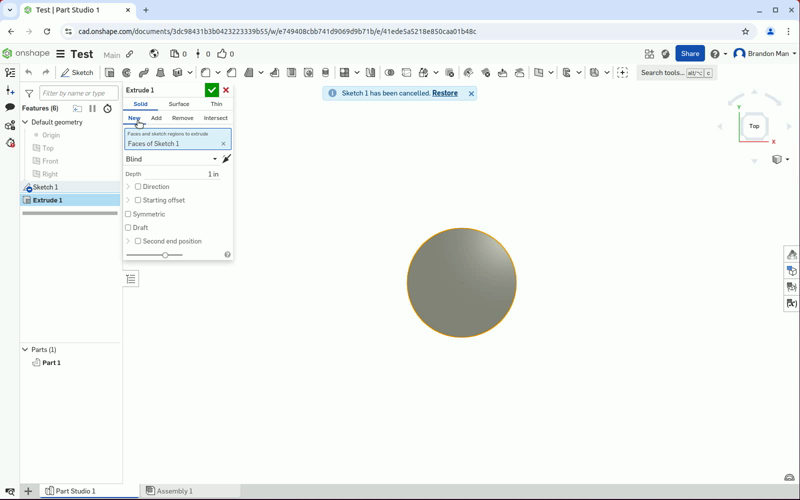
key(tab, 4)
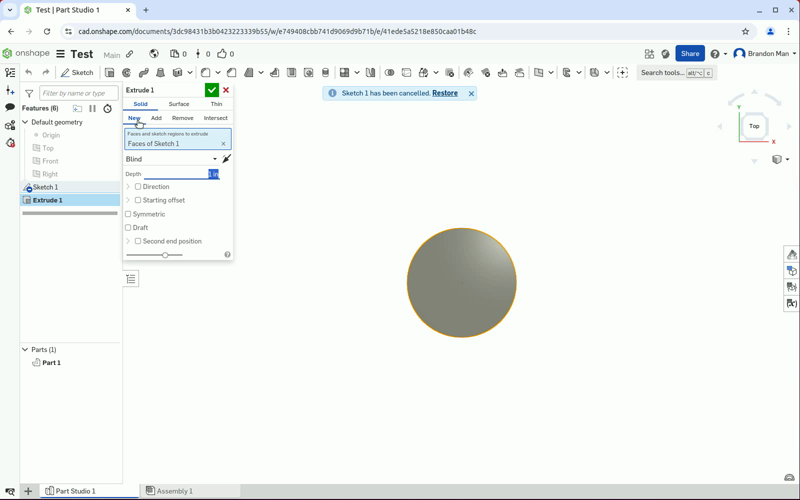
text(23.108)
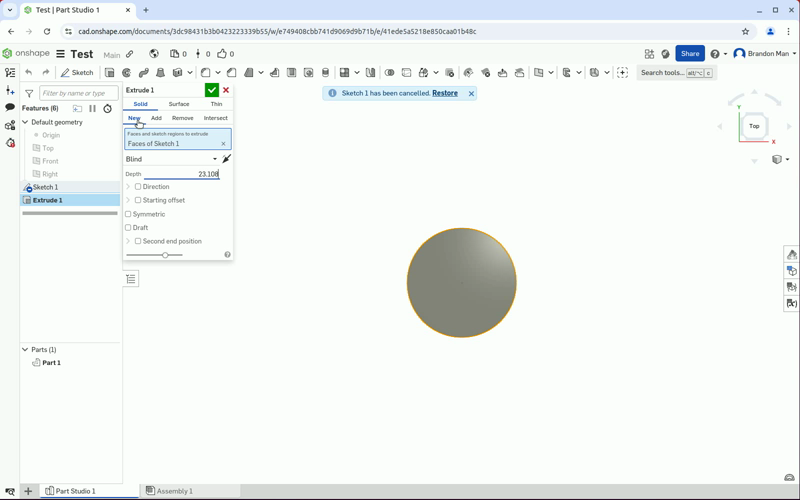
key(enter)
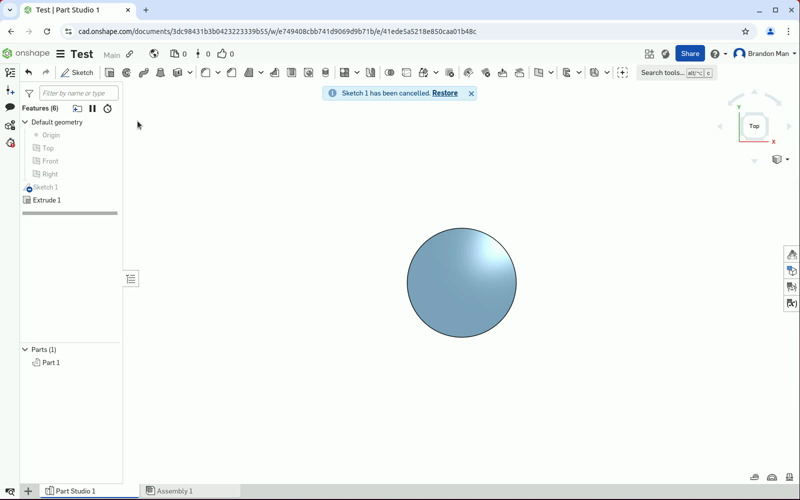
key(shift+h)
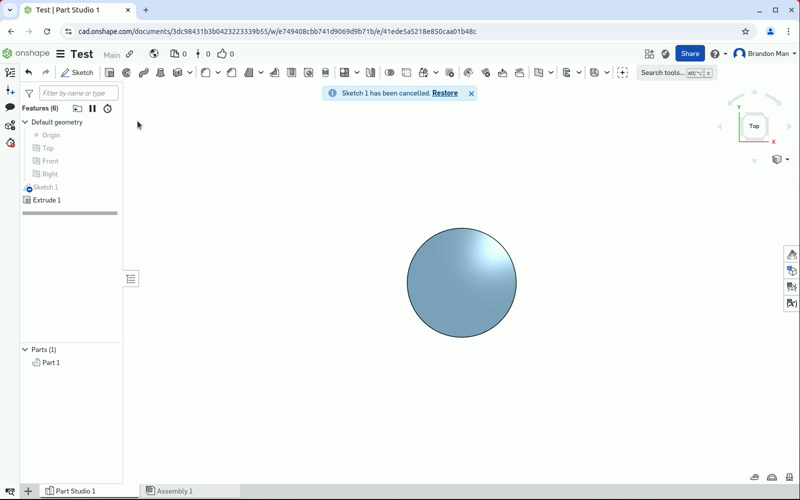
key(shift+h)
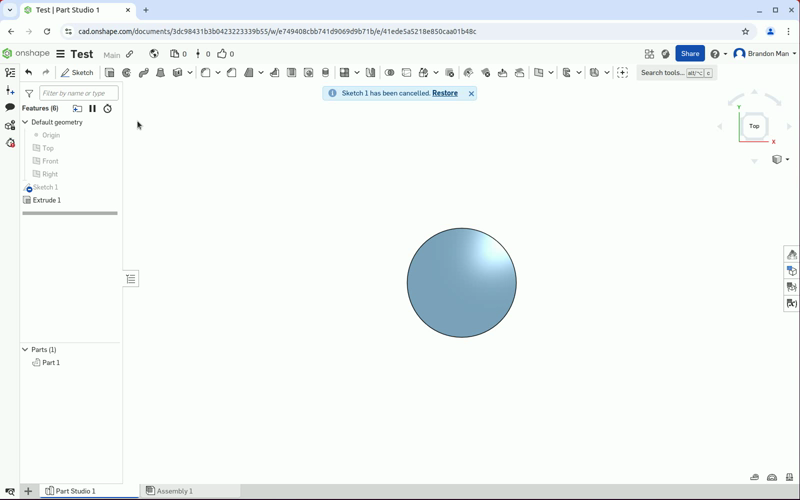
mouse_move(73, 189)
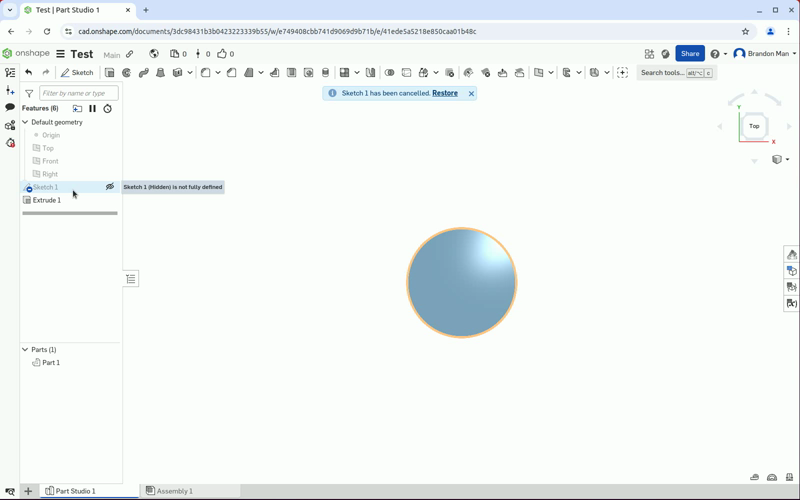
click(73, 189)
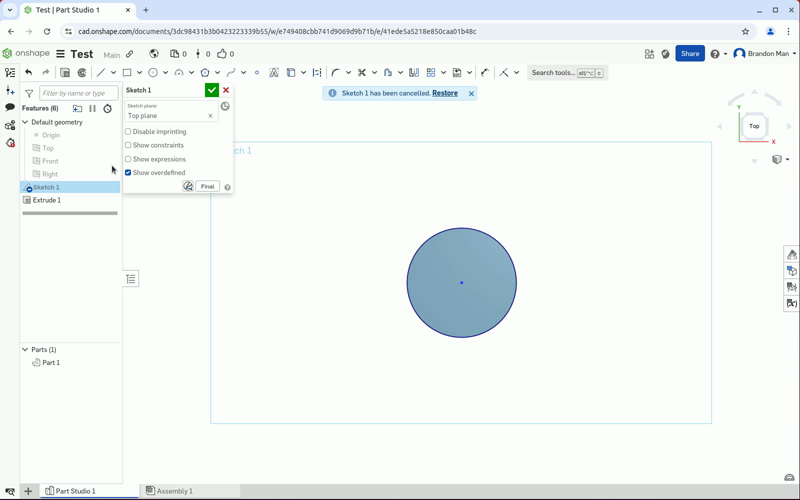
mouse_move(229, 92)
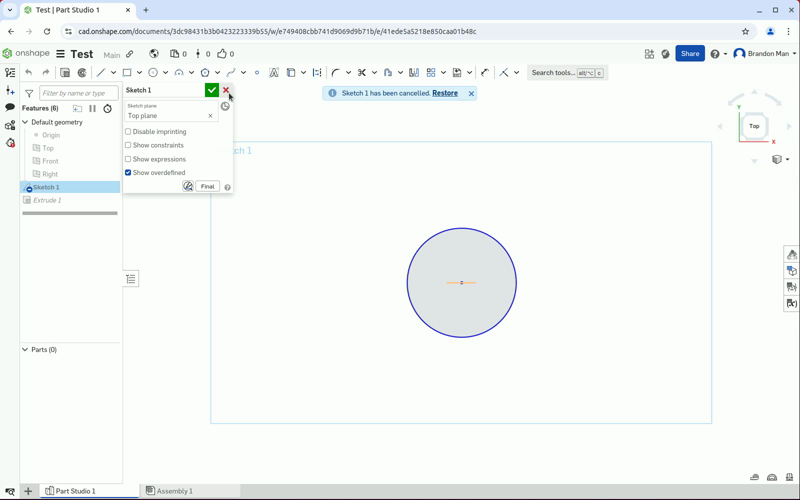
click(229, 92)
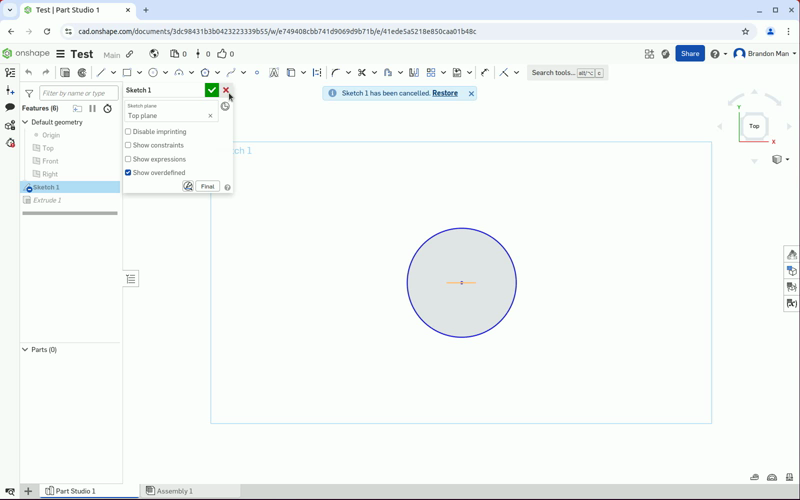
key(shift+s)
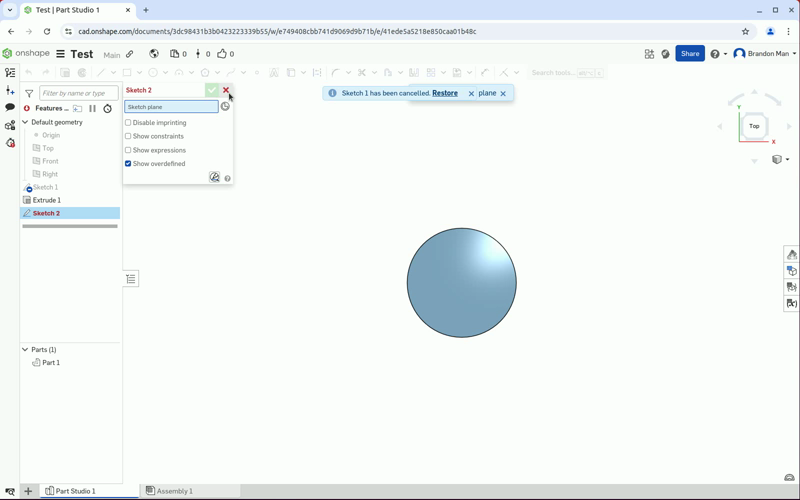
mouse_move(73, 150)
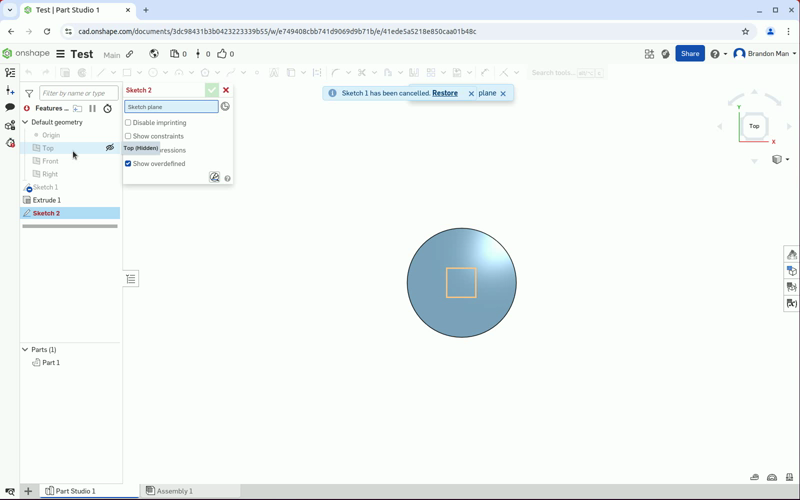
click(73, 150)
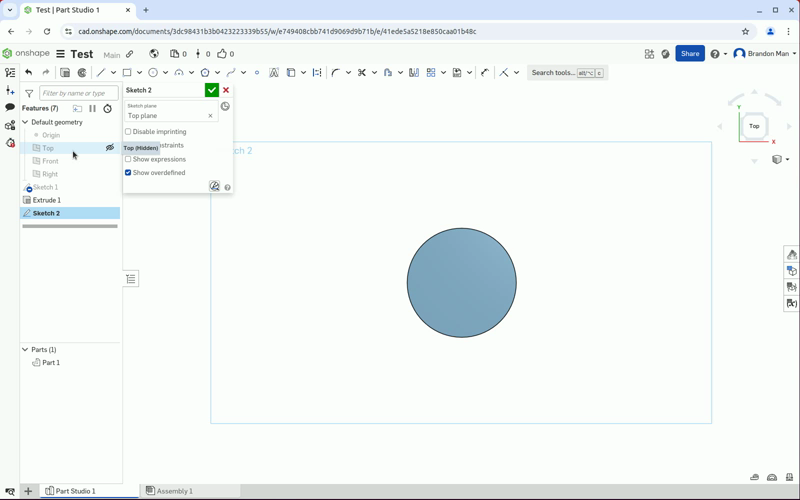
mouse_move(73, 352)
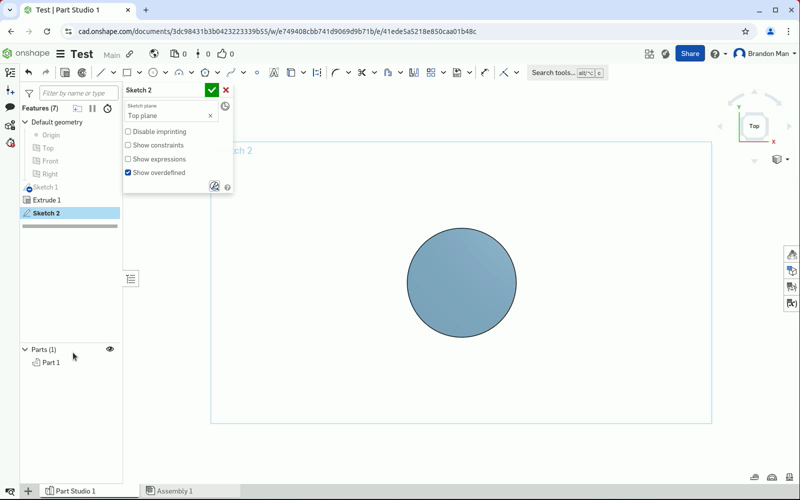
key(y)
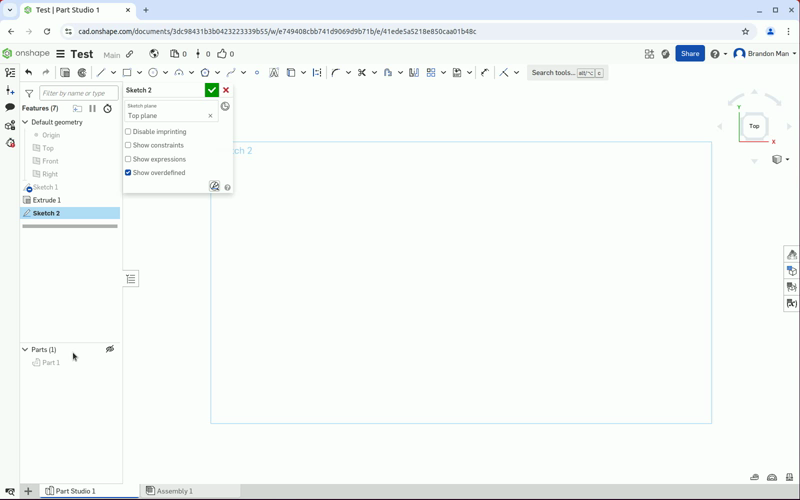
key(c)
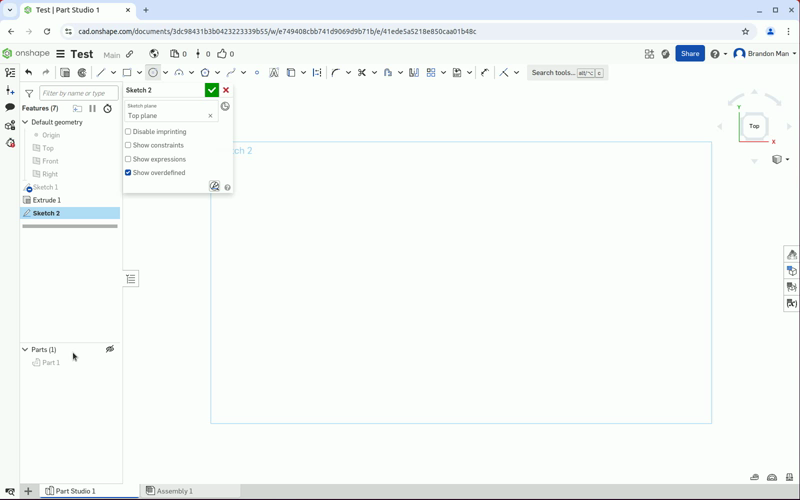
key_down(shift)
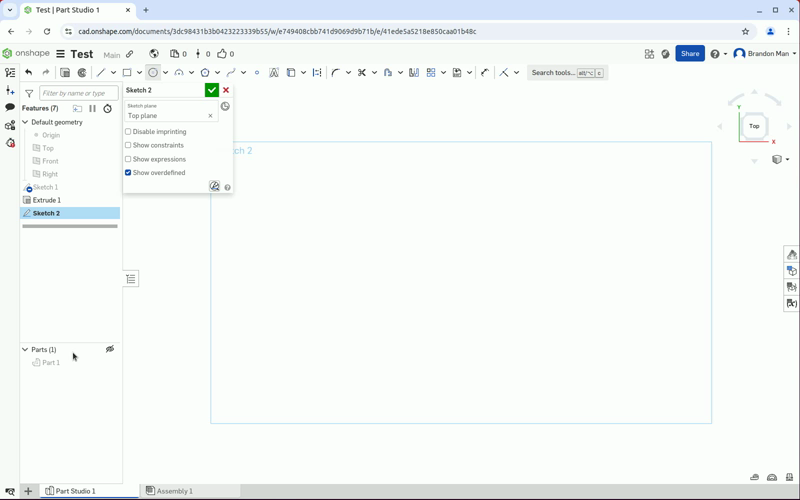
mouse_move(461, 282)
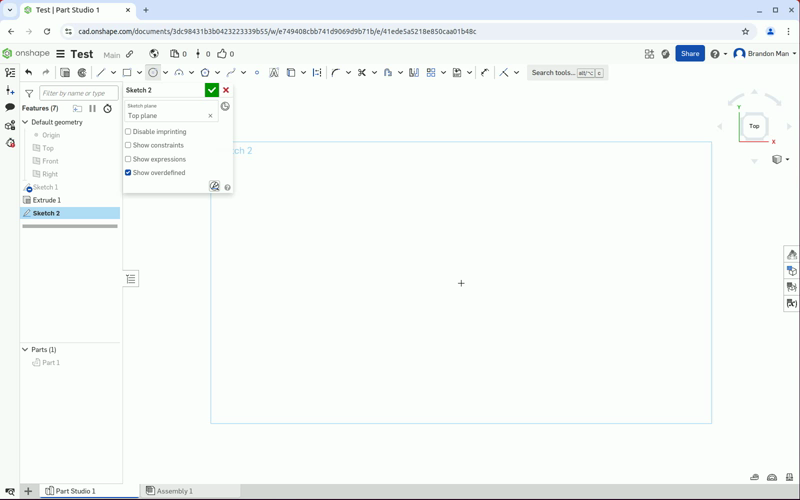
click(461, 282)
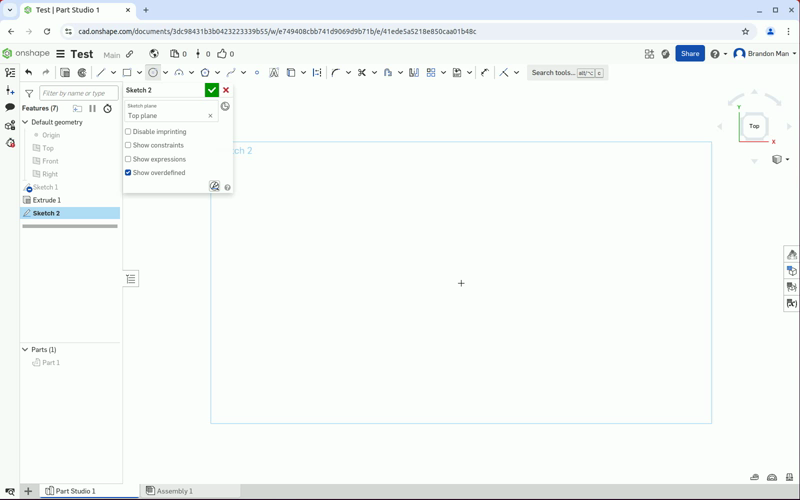
key_up(shift)
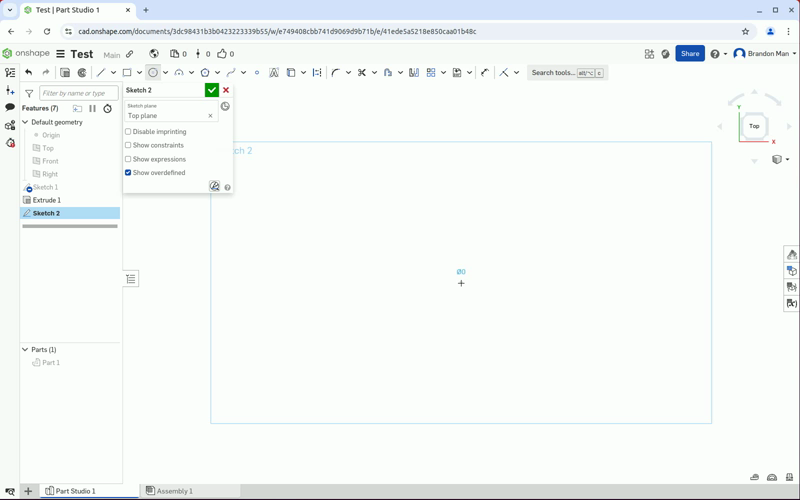
mouse_move(517, 282)
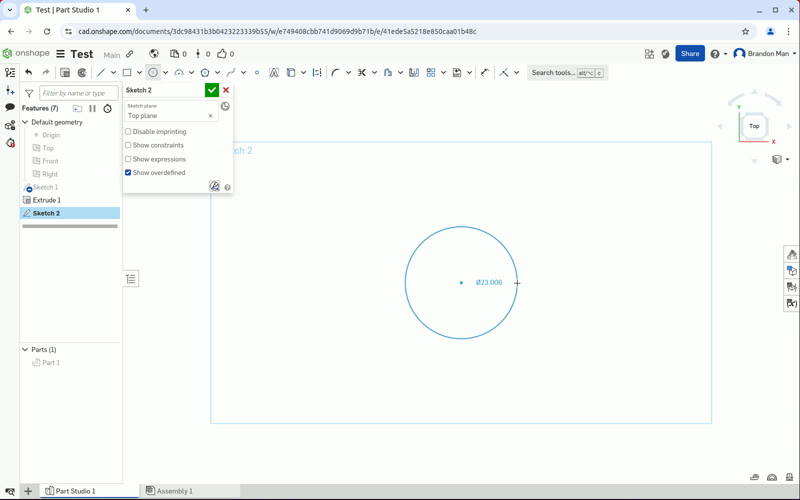
click(517, 282)
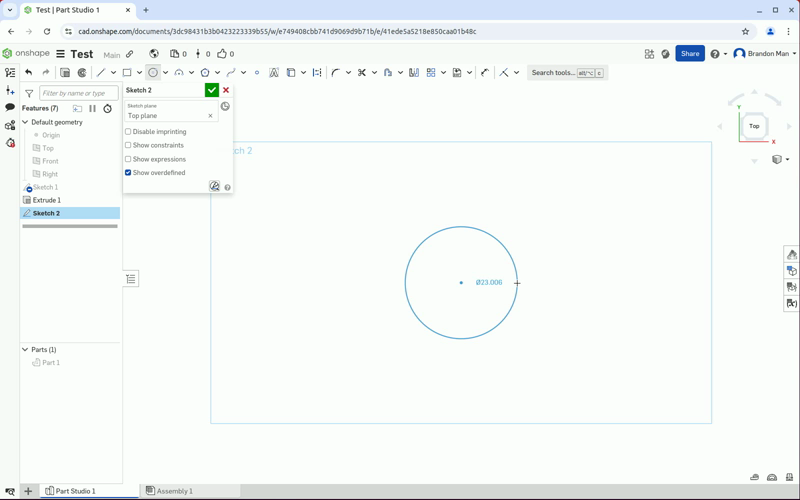
key(esc)
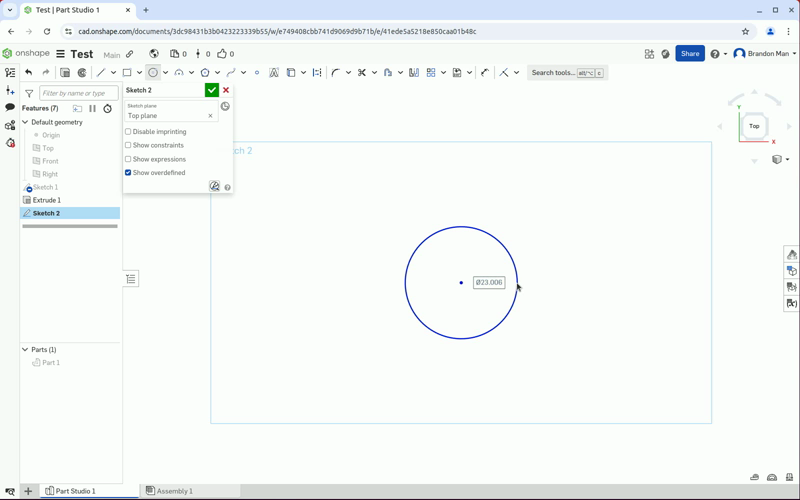
key(c)
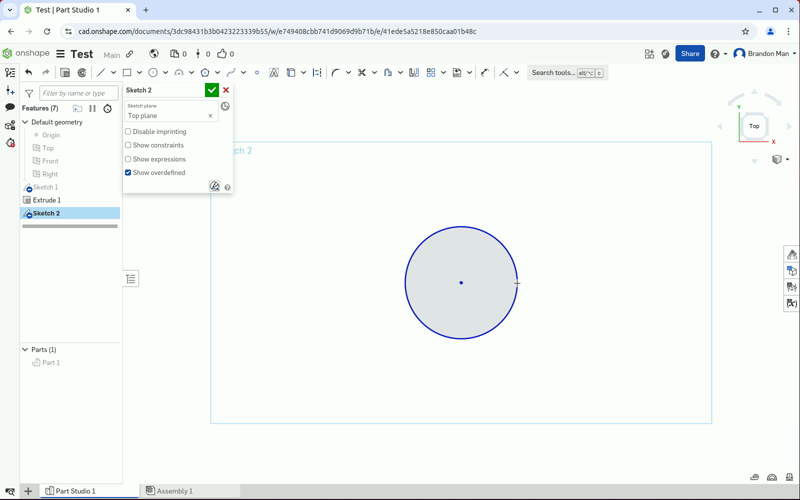
key_down(shift)
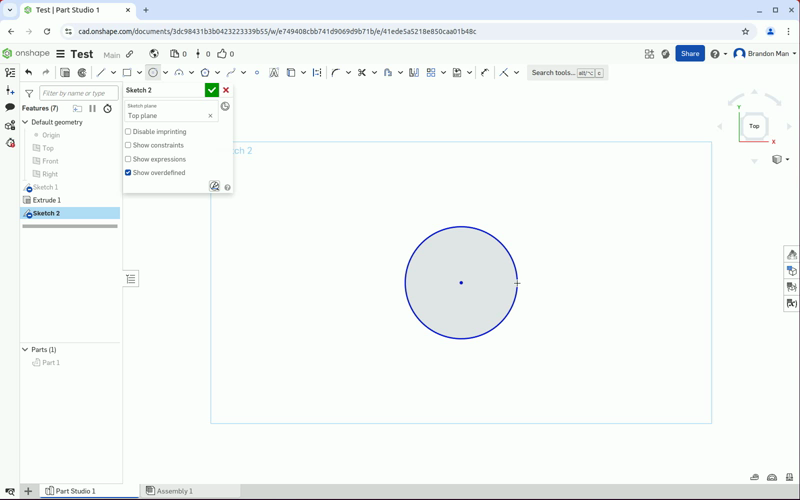
mouse_move(461, 282)
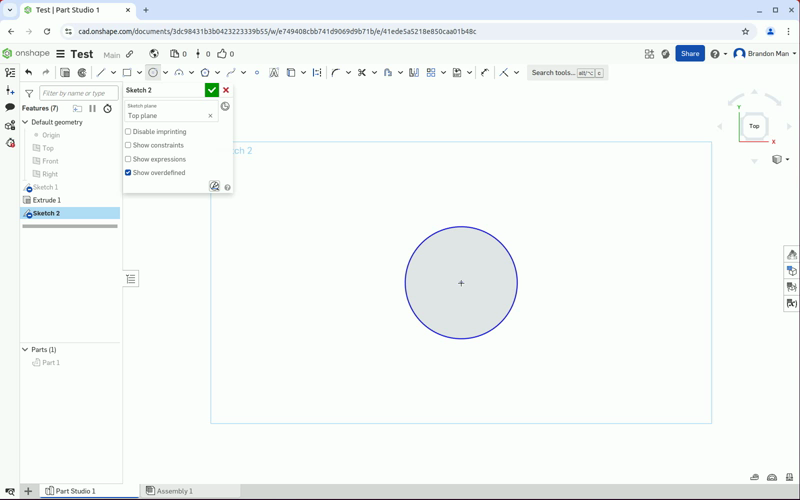
click(461, 282)
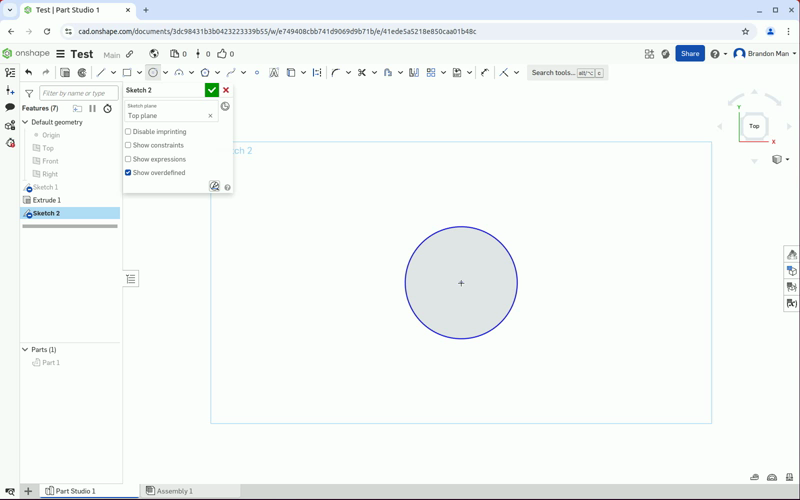
key_up(shift)
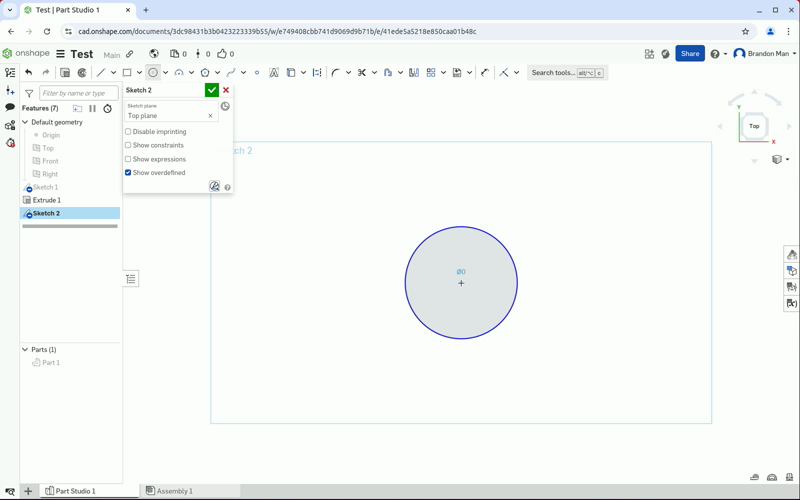
mouse_move(514, 282)
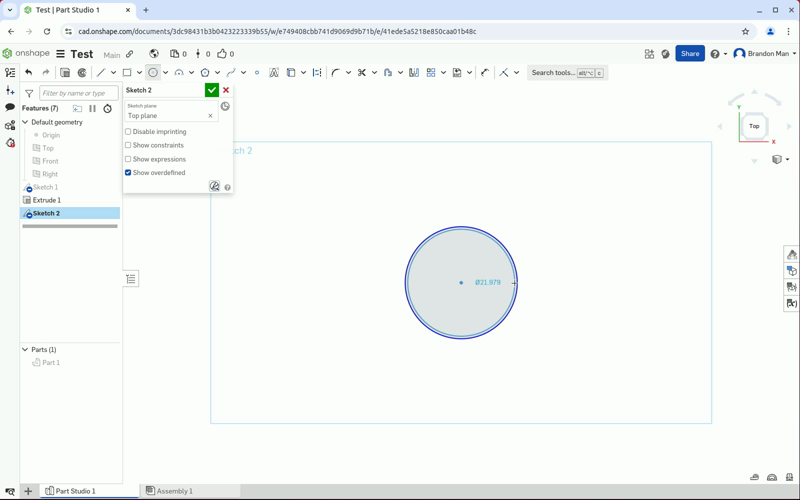
scroll(6)
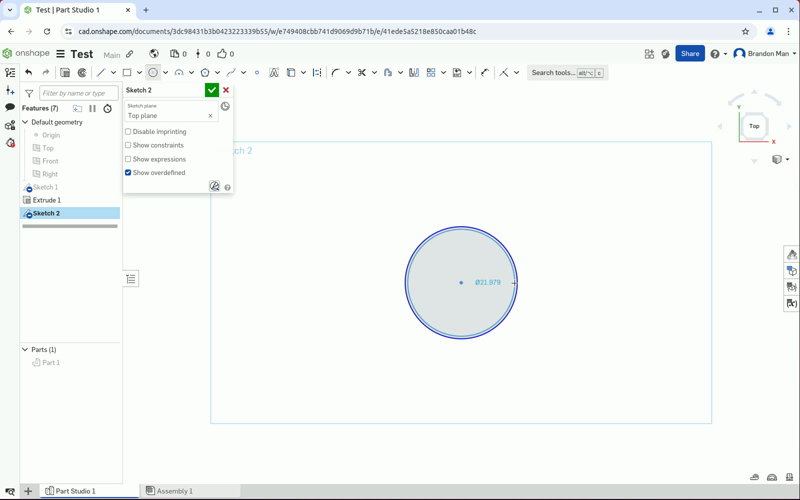
scroll(6)
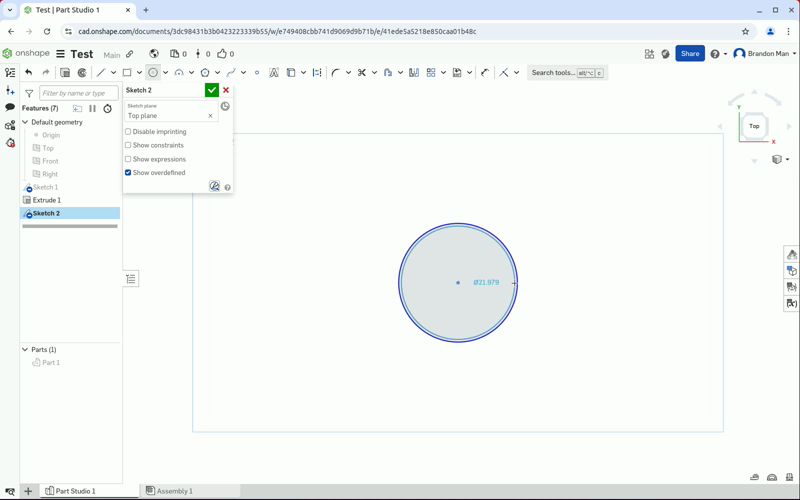
scroll(6)
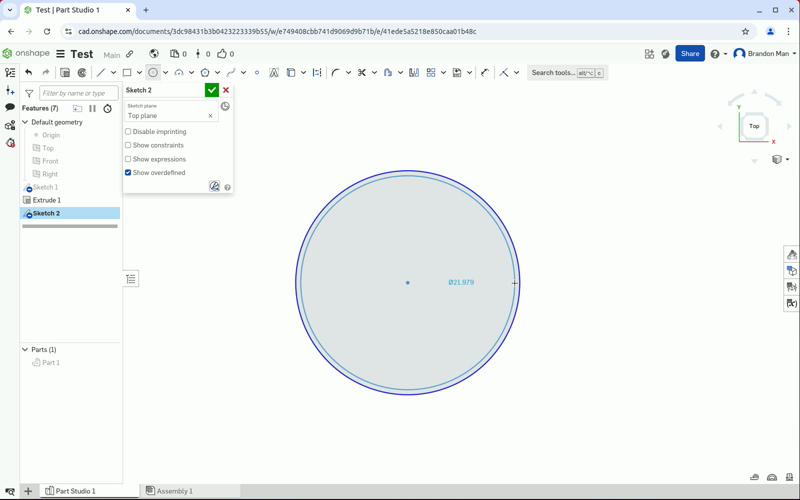
scroll(6)
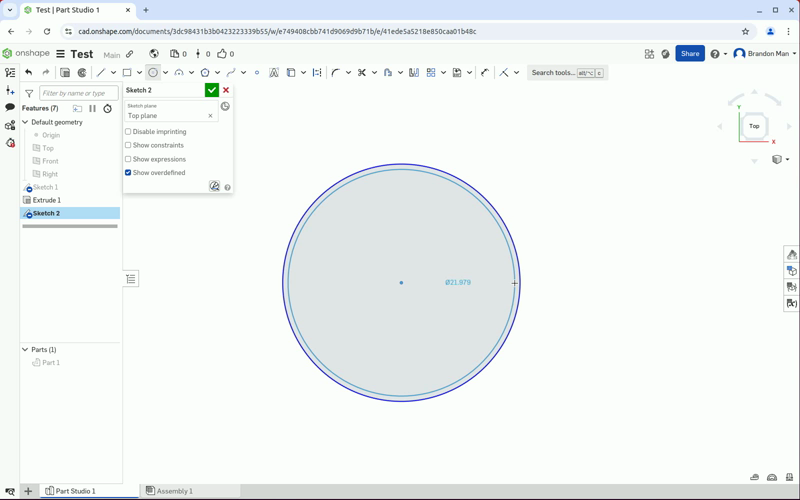
scroll(6)
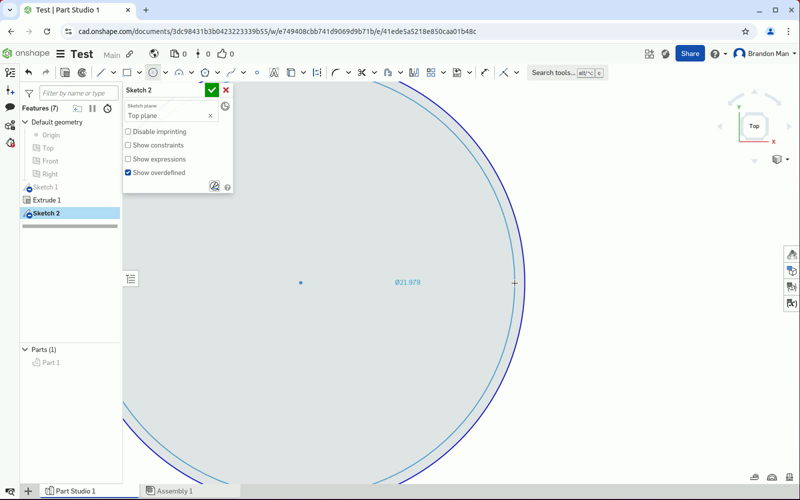
scroll(6)
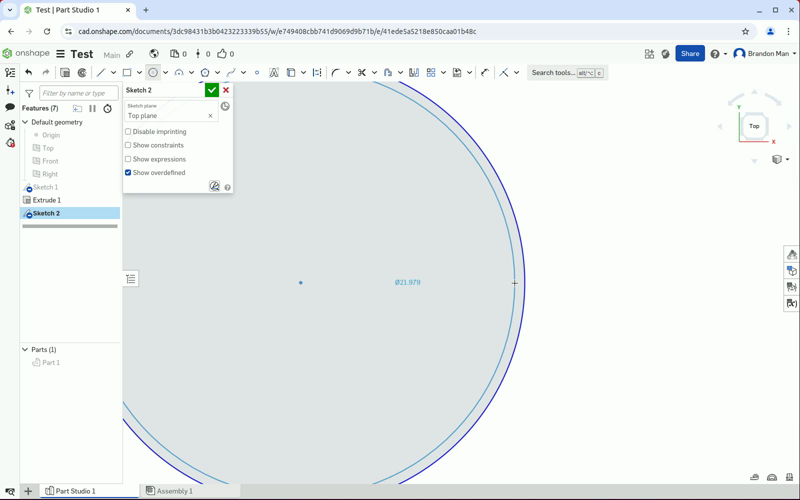
scroll(6)
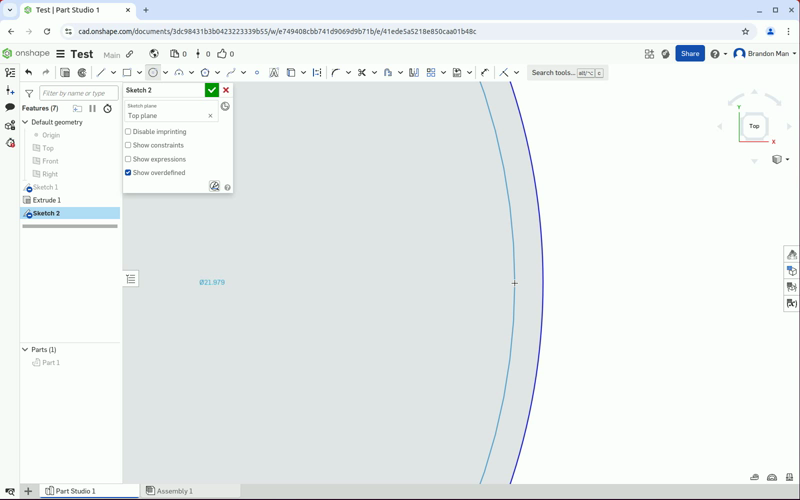
click(514, 282)
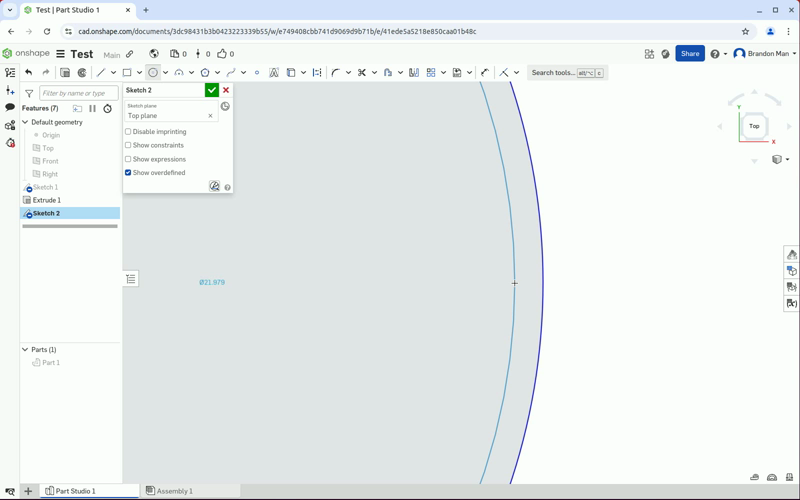
scroll(-6)
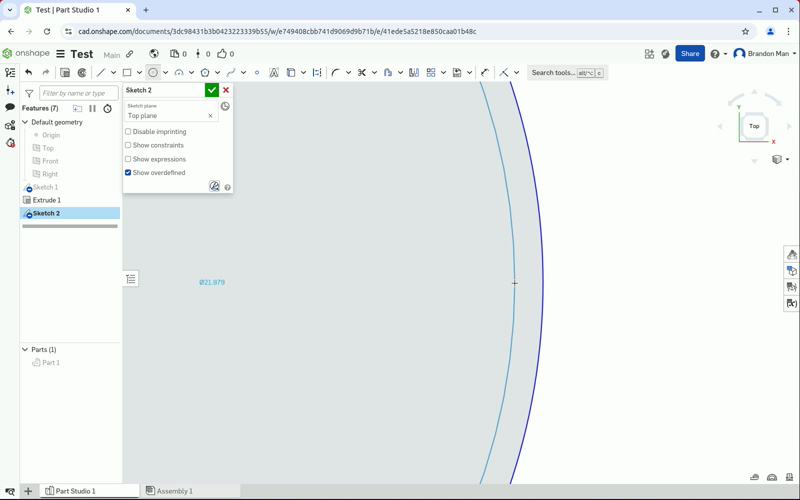
scroll(-6)
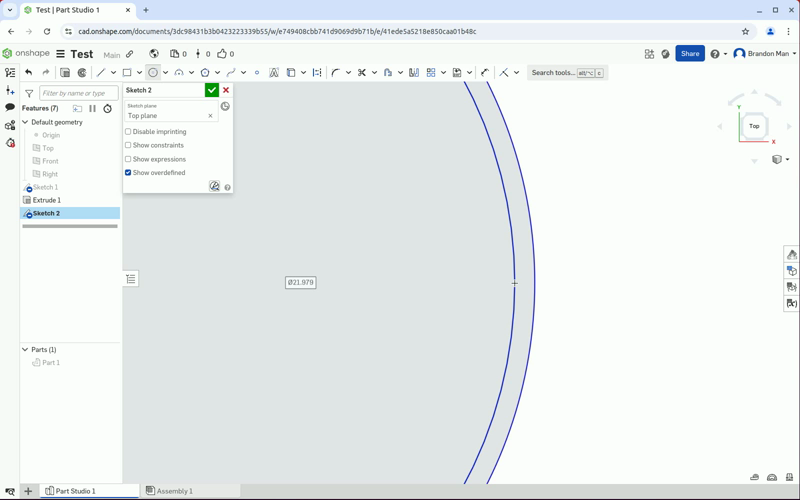
scroll(-6)
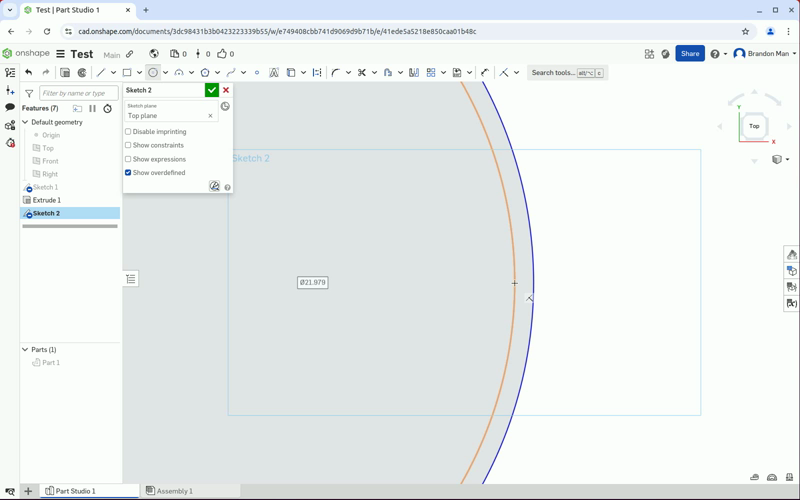
scroll(-6)
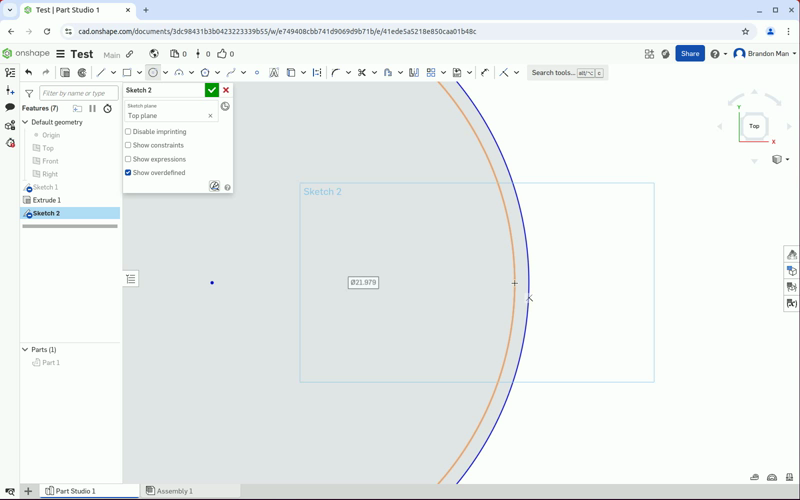
scroll(-6)
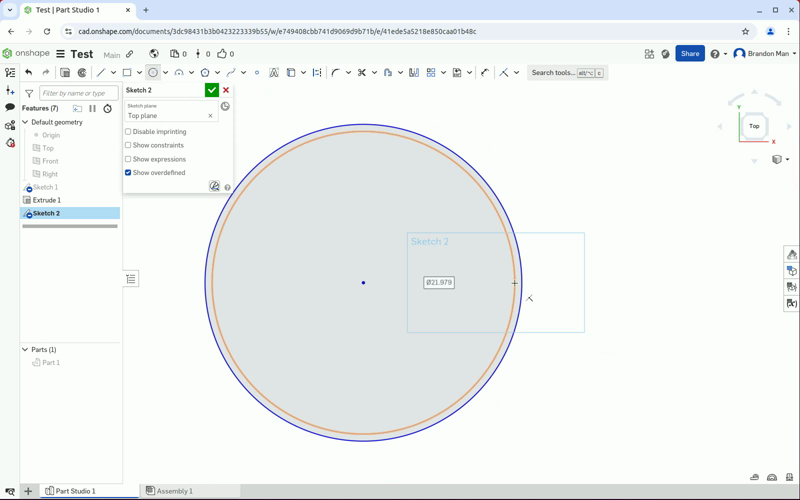
scroll(-6)
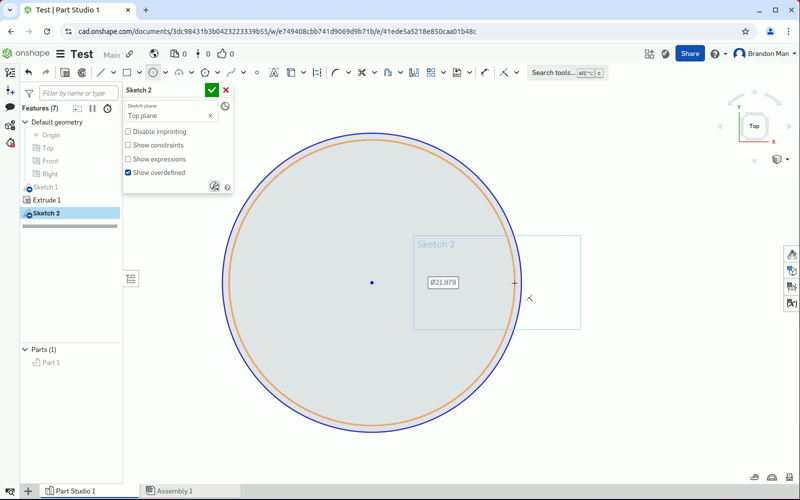
scroll(-6)
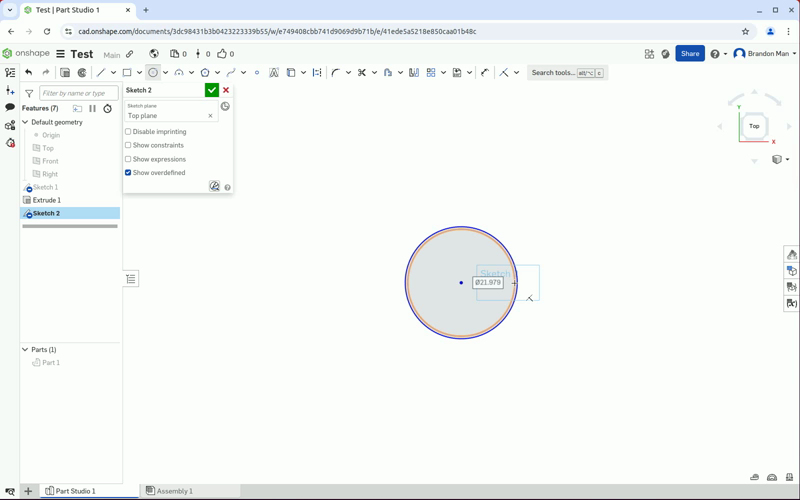
key(esc)
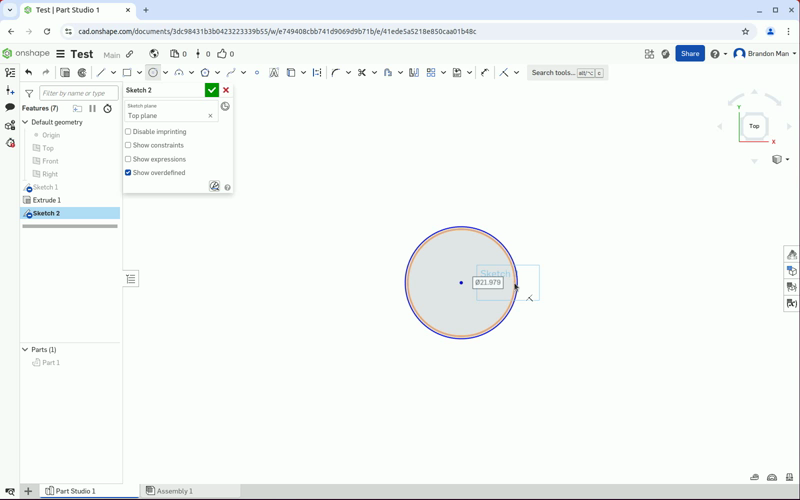
mouse_move(407, 272)
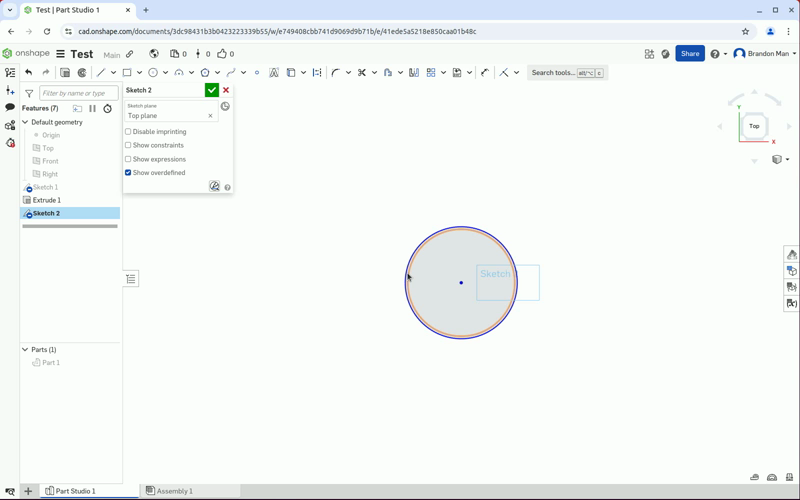
scroll(6)
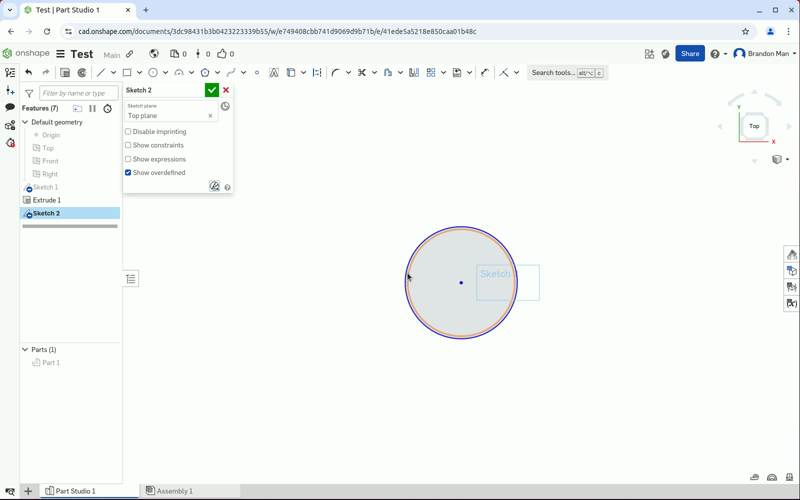
scroll(6)
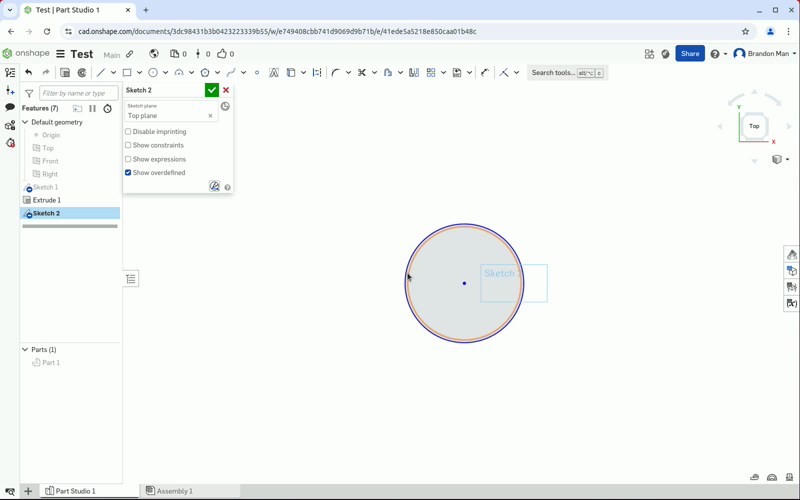
scroll(6)
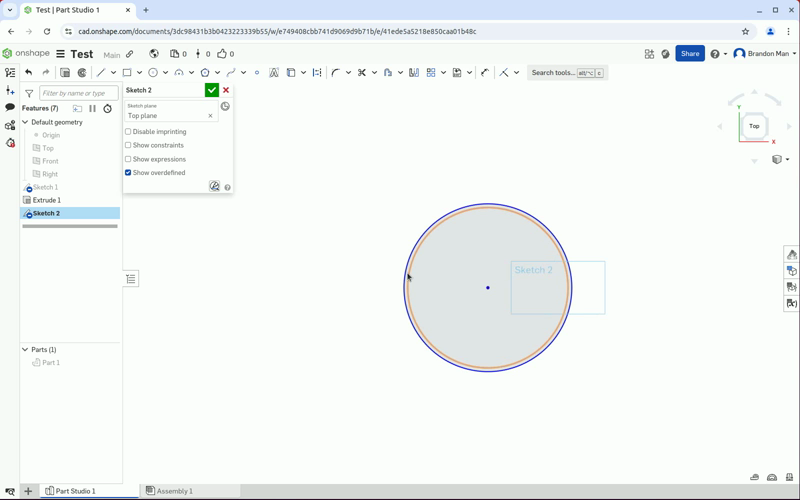
scroll(6)
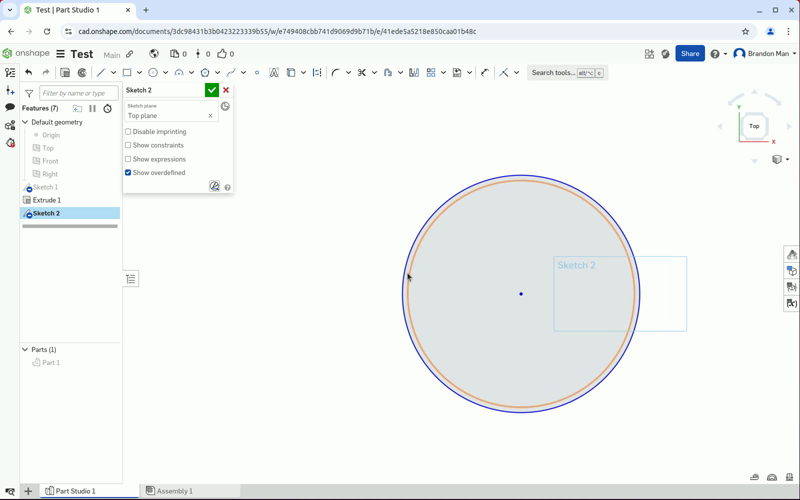
scroll(6)
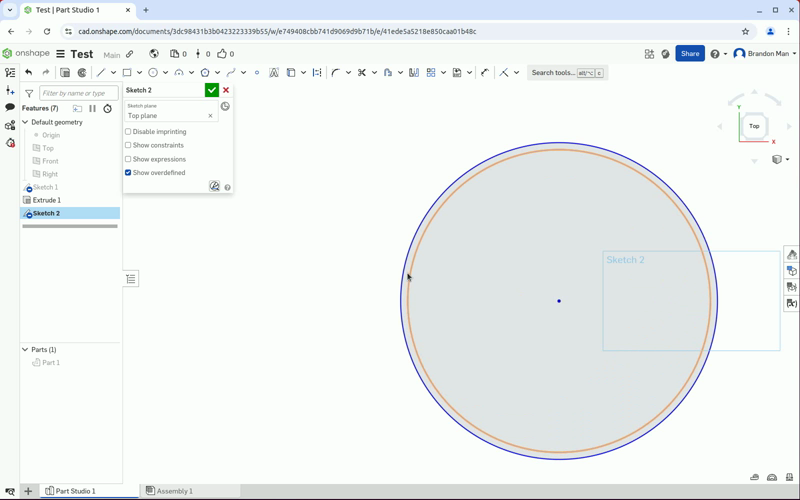
scroll(6)
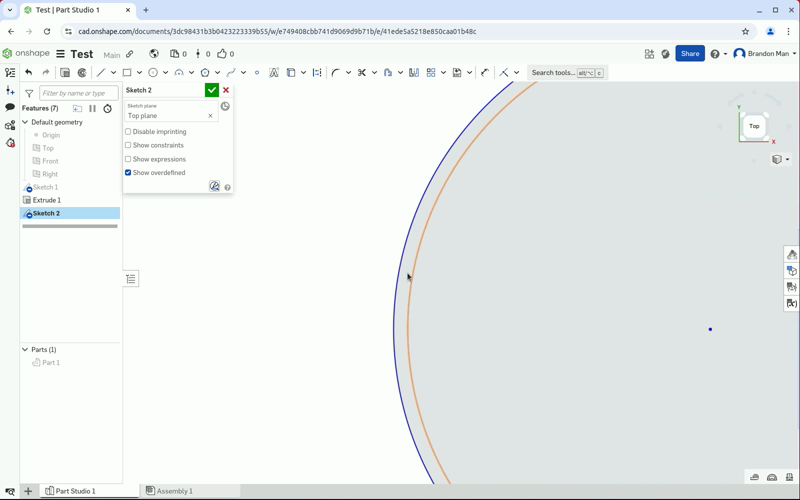
scroll(6)
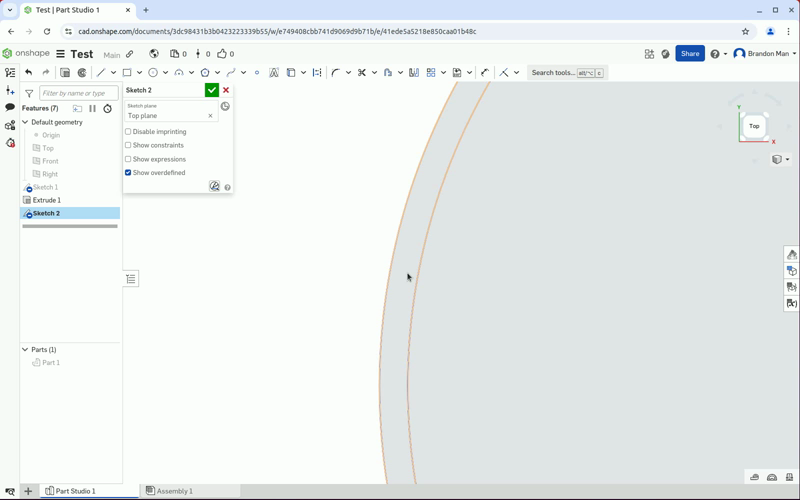
click(407, 272)
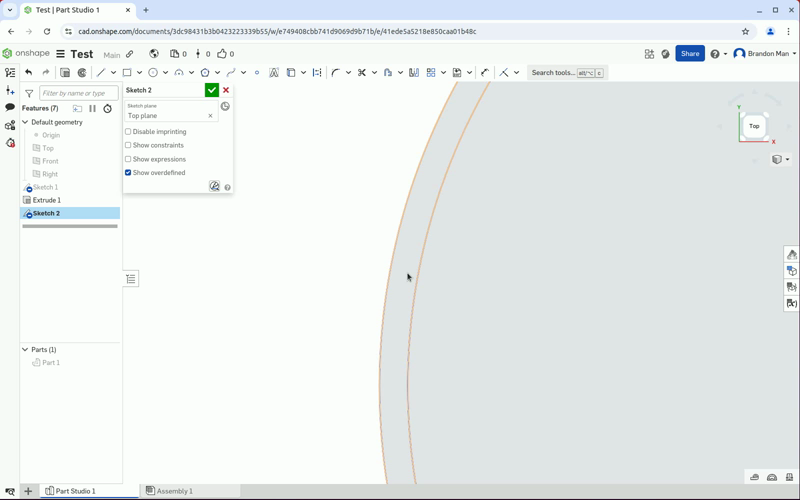
scroll(-6)
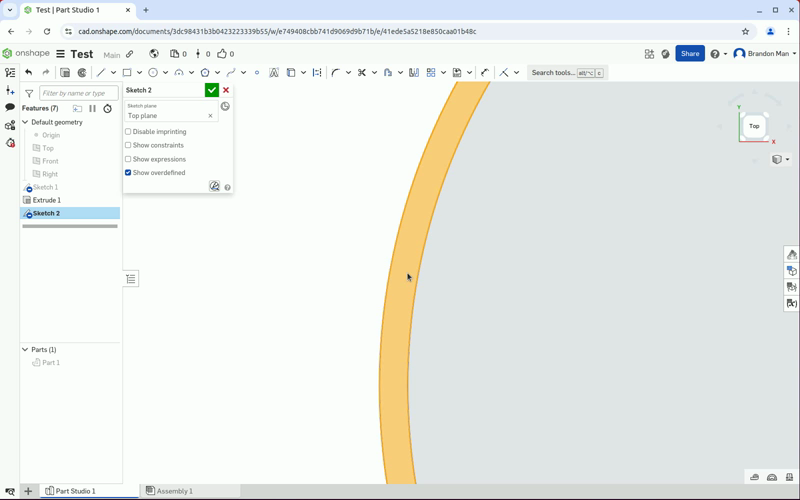
scroll(-6)
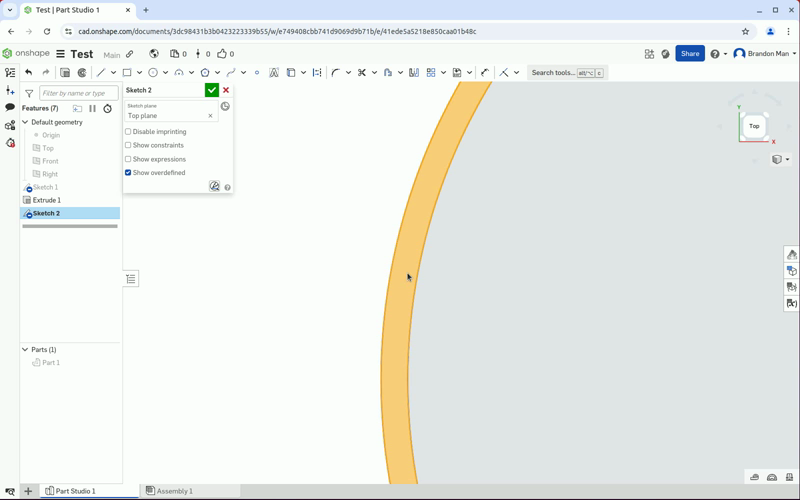
scroll(-6)
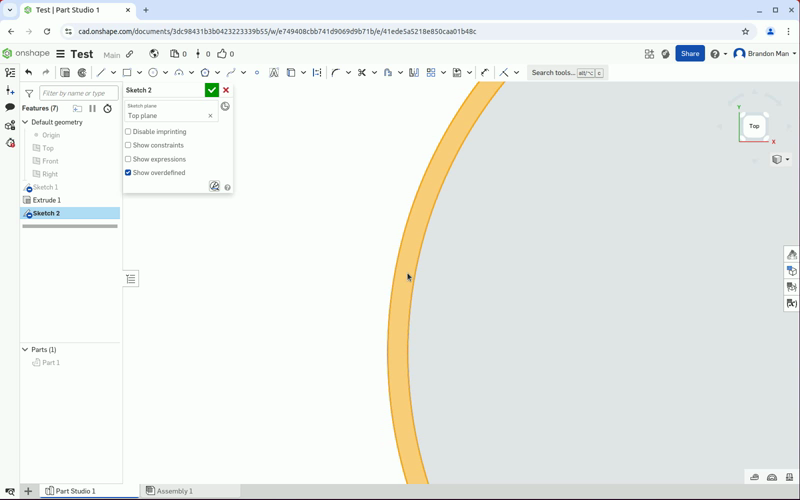
scroll(-6)
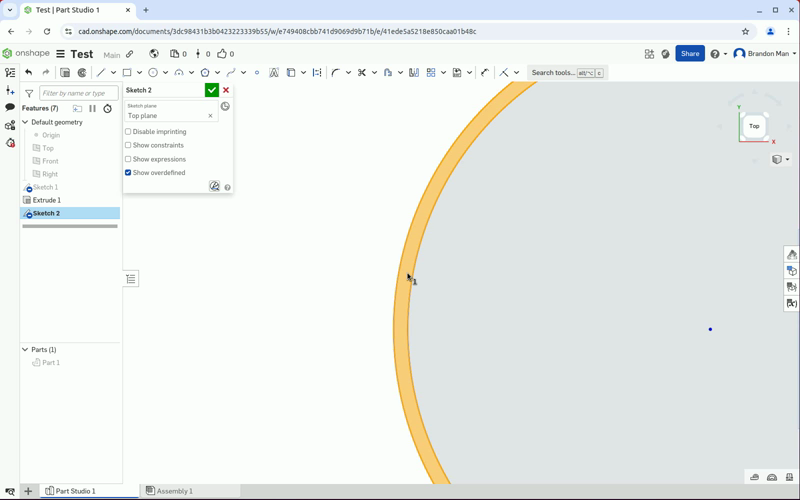
scroll(-6)
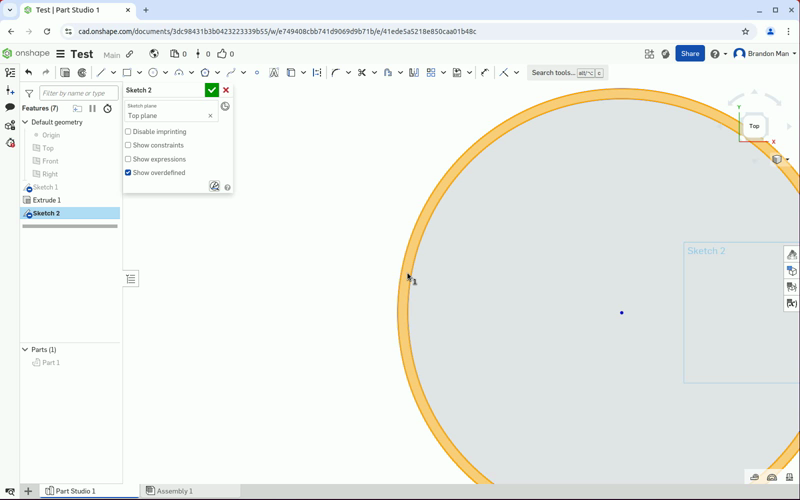
scroll(-6)
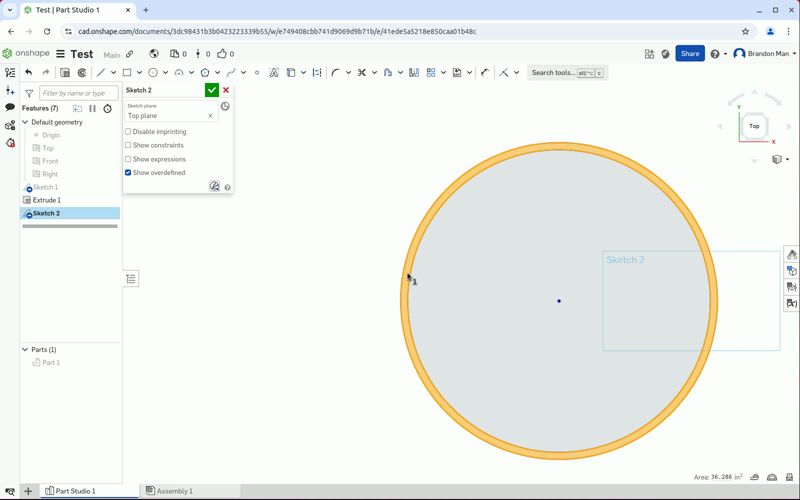
scroll(-6)
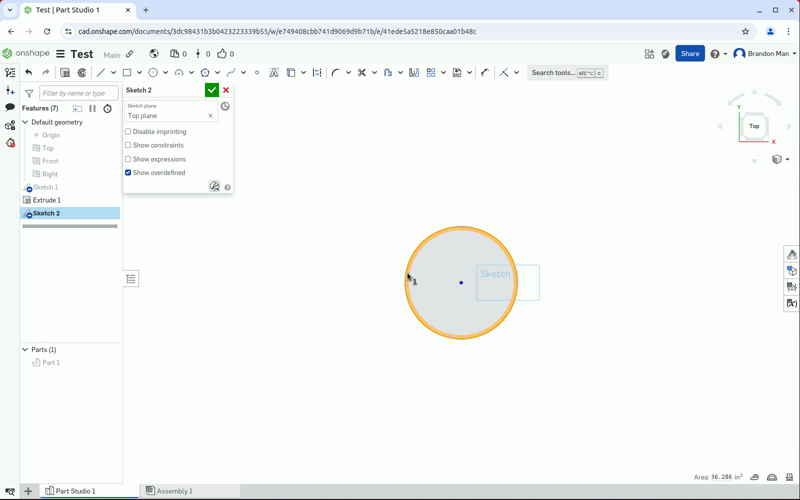
mouse_move(73, 352)
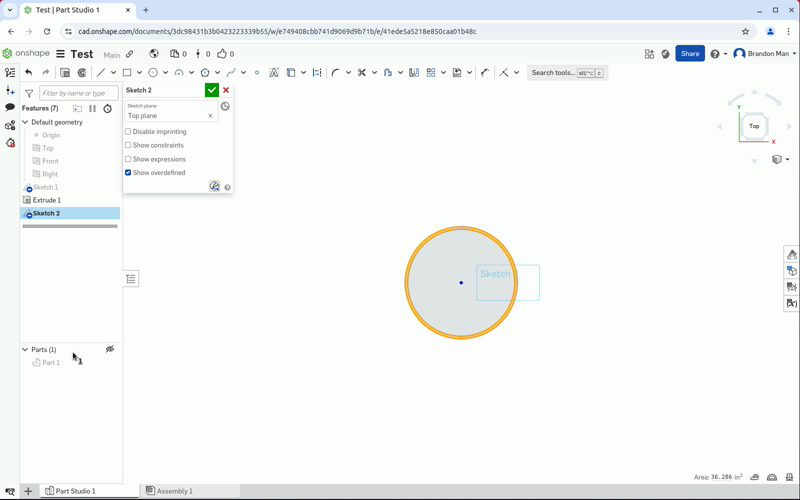
key(shift+y)
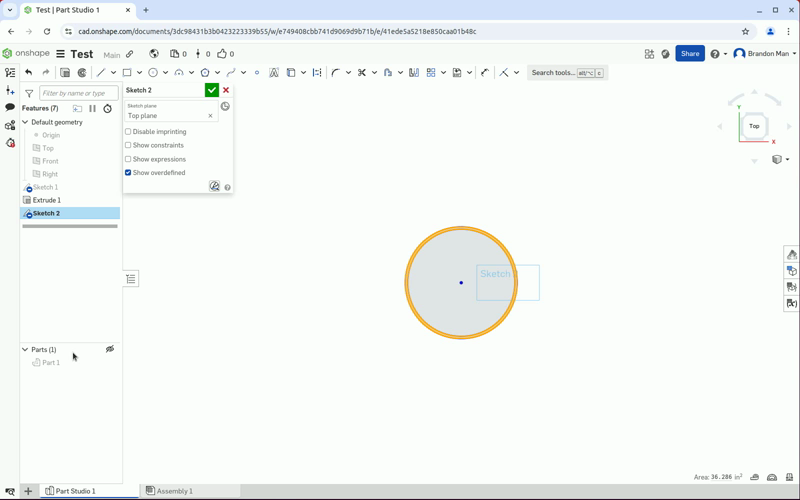
key(shift+e)
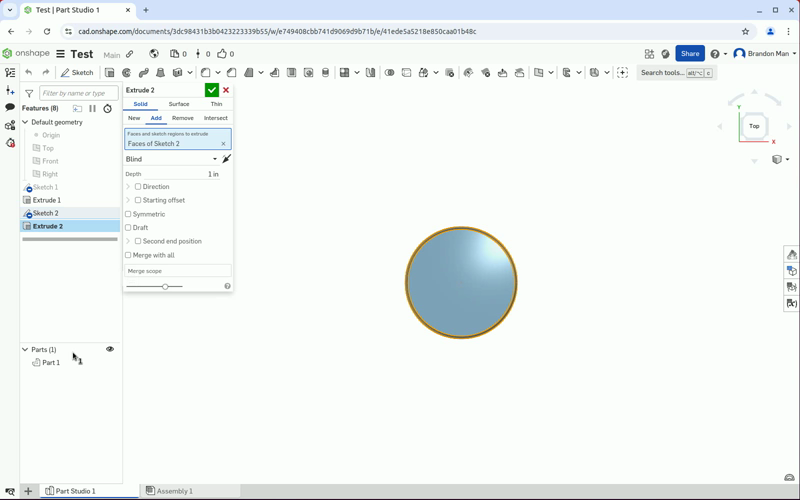
mouse_move(143, 106)
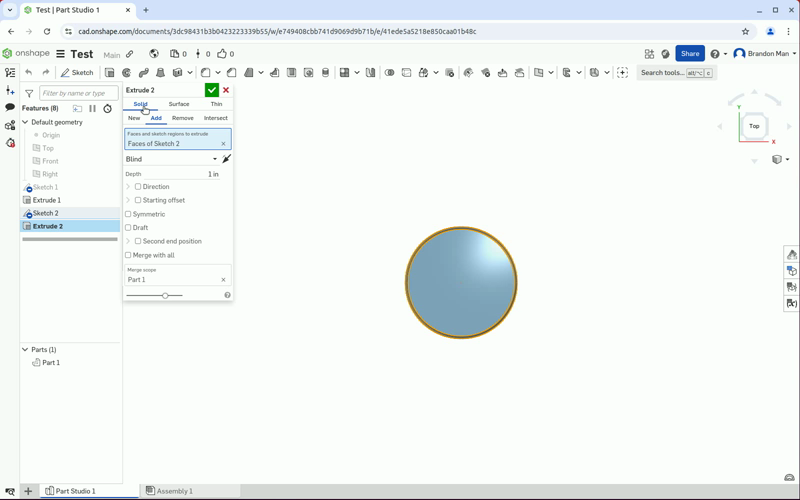
click(143, 106)
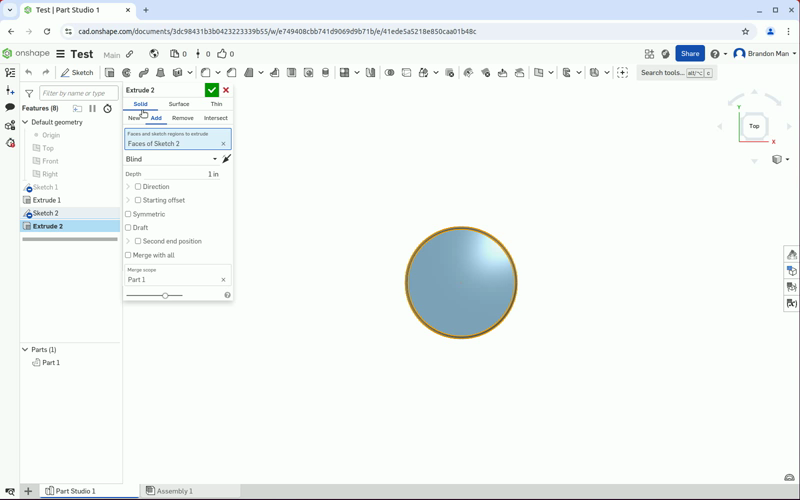
mouse_move(137, 120)
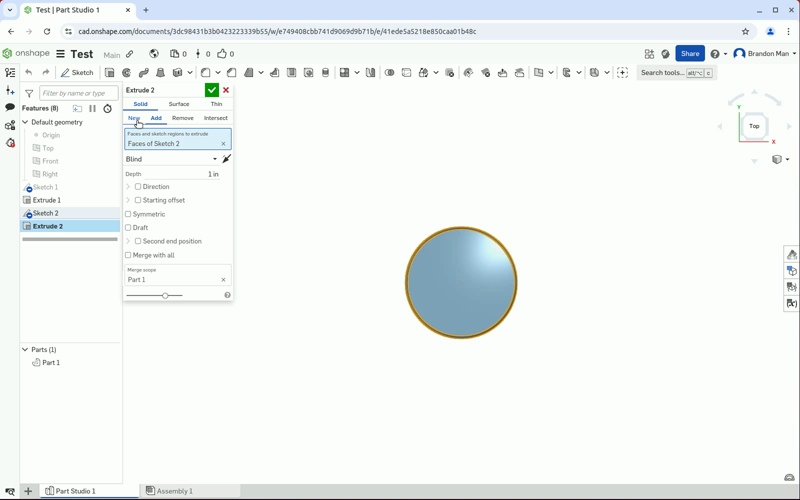
click(137, 120)
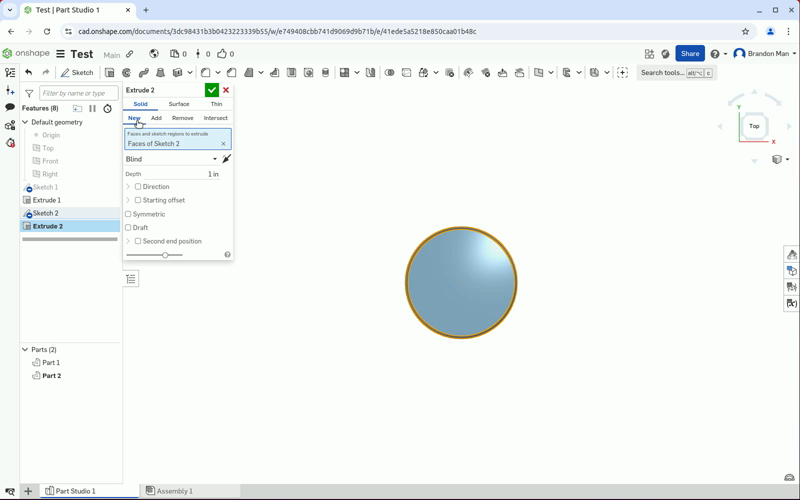
key(tab, 4)
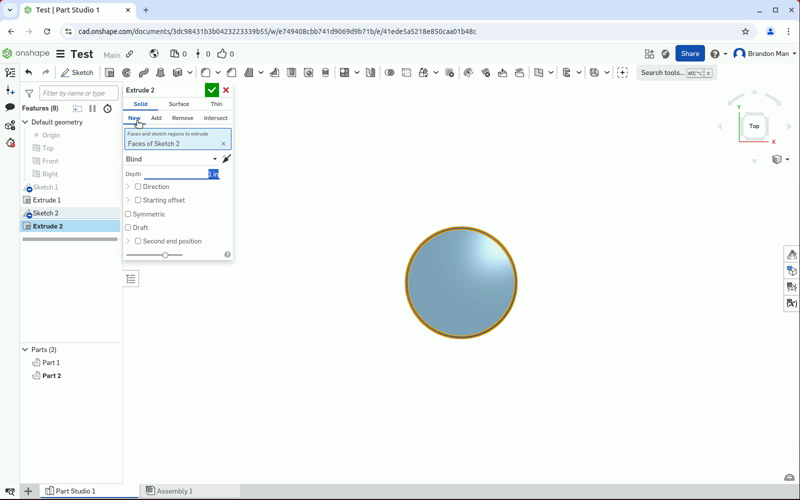
text(23.108)
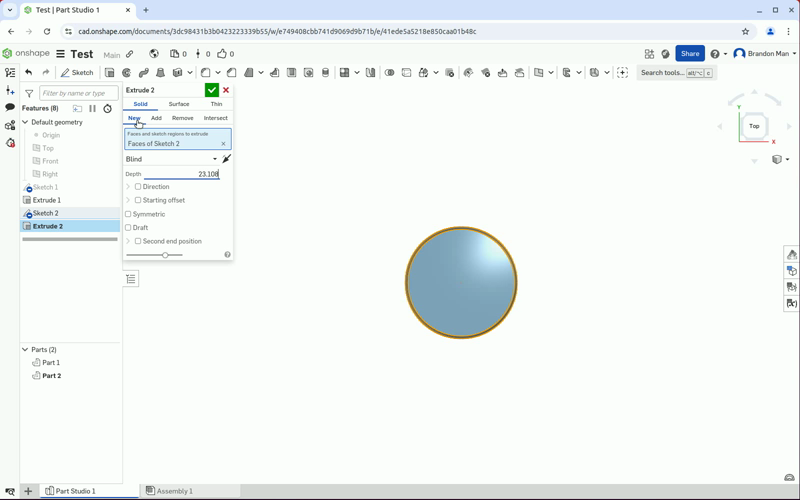
key(enter)
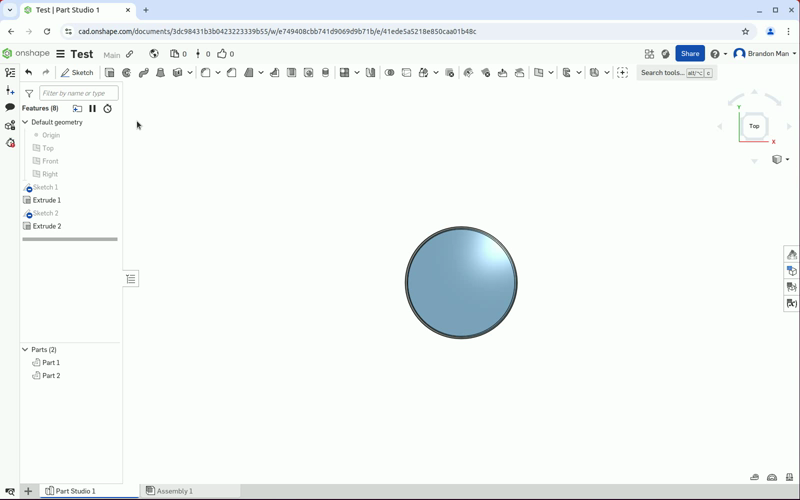
key(shift+h)
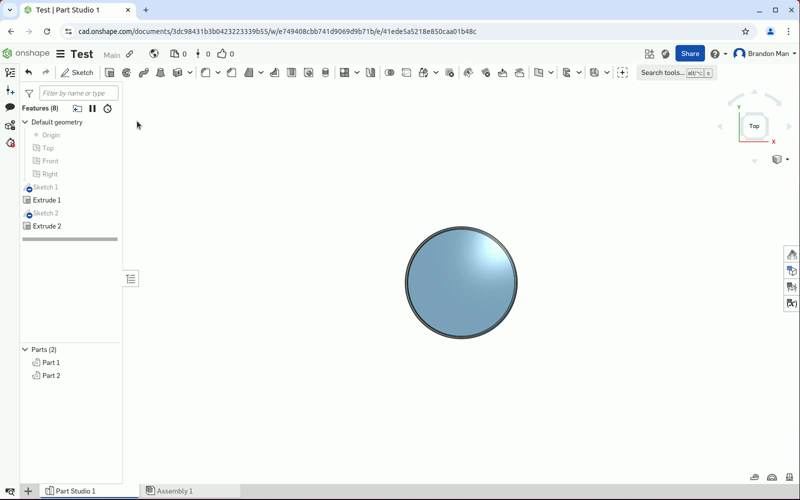
key(shift+h)
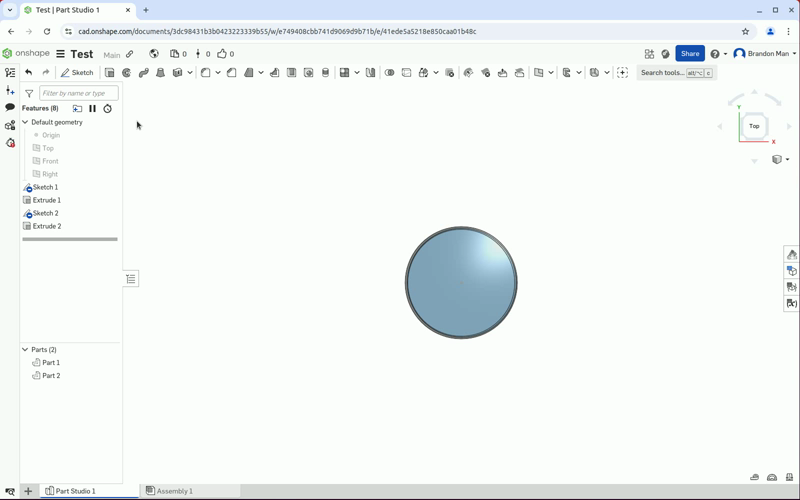
key(shift+7)
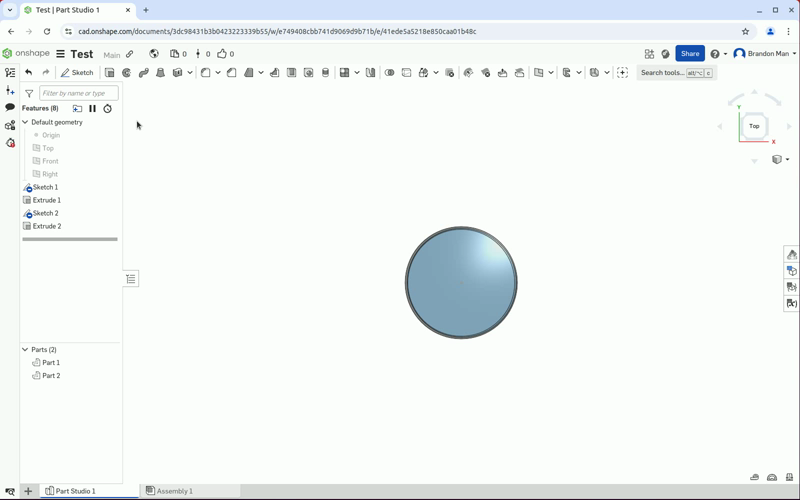
key(up, 3)
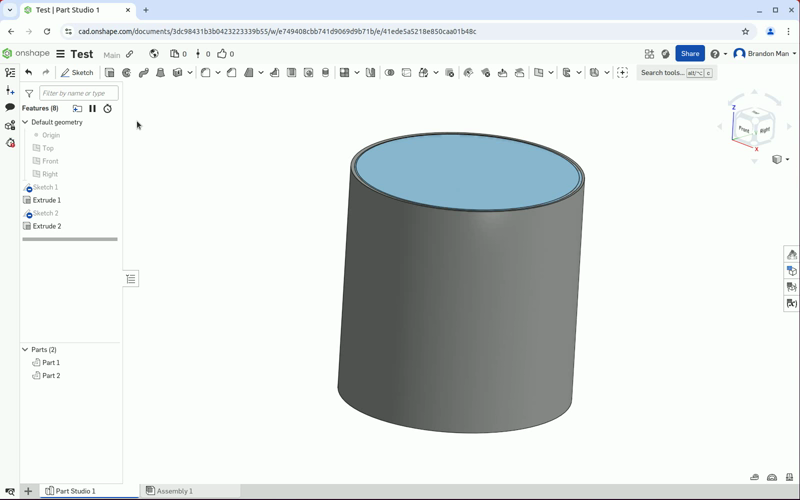
key(left, 3)
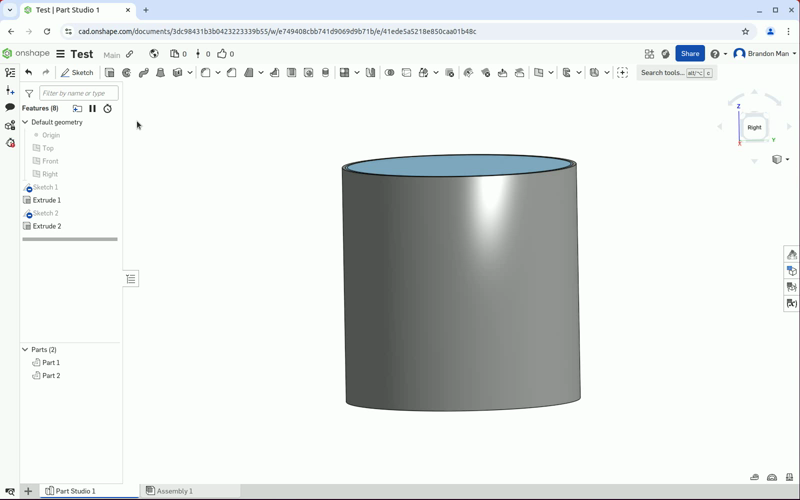
key(right, 3)
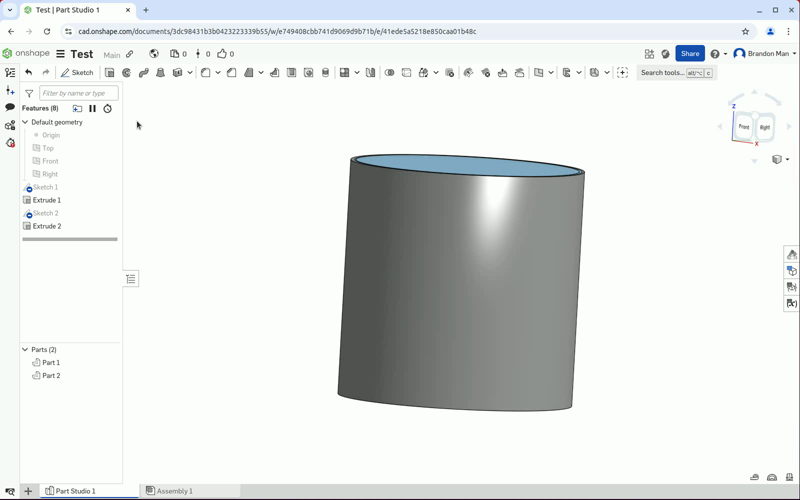
key(down, 3)
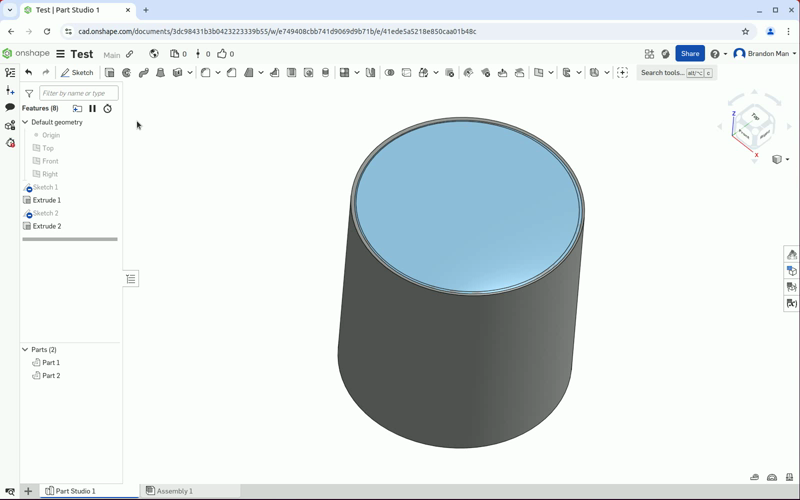
mouse_move(73, 189)
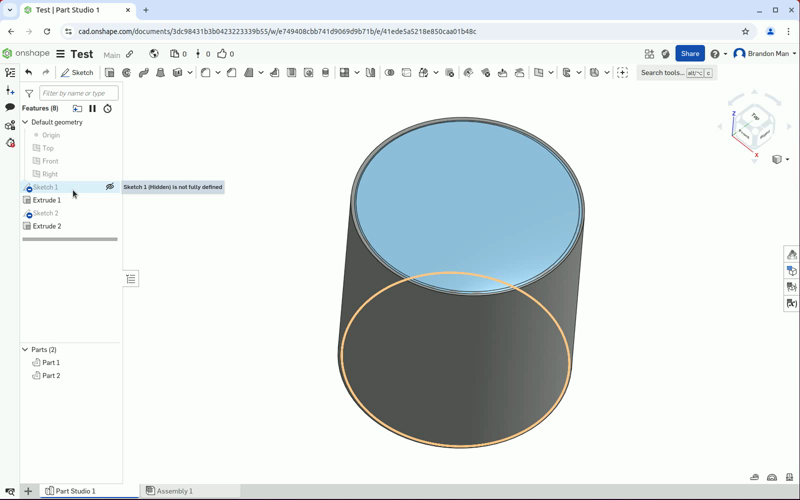
click(73, 189)